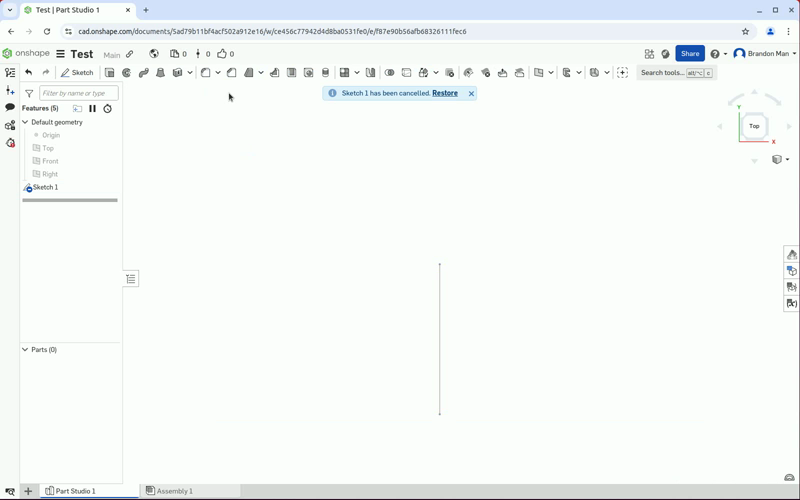
key(shift+h)
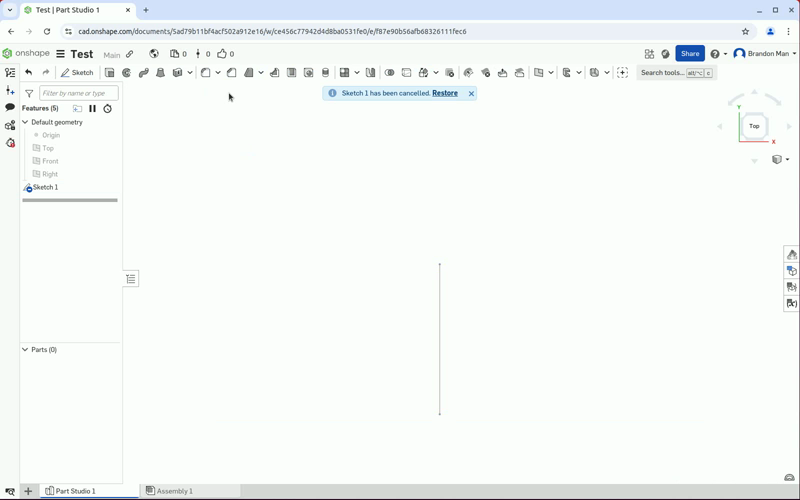
key(shift+s)
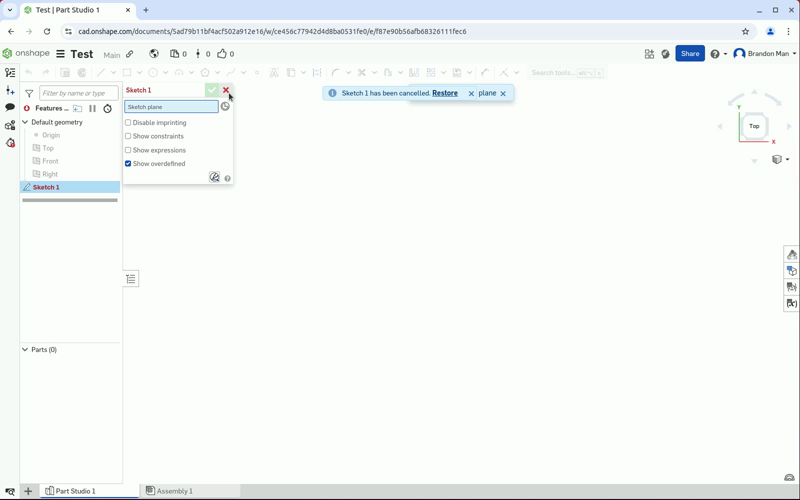
mouse_move(73, 150)
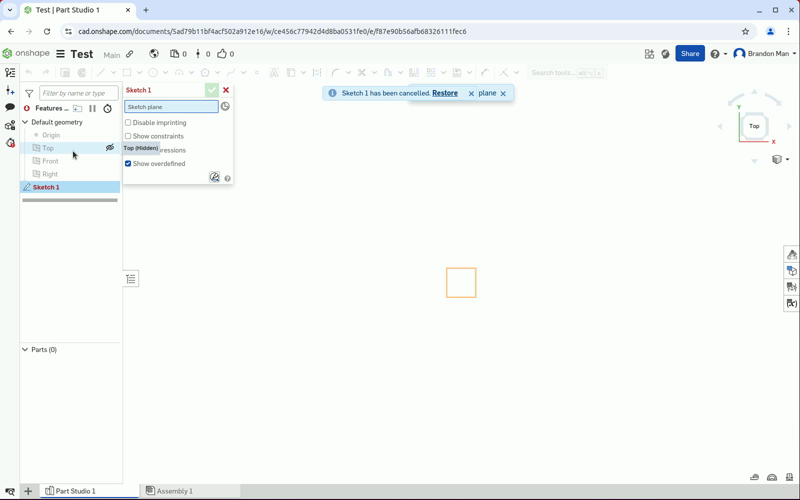
click(73, 150)
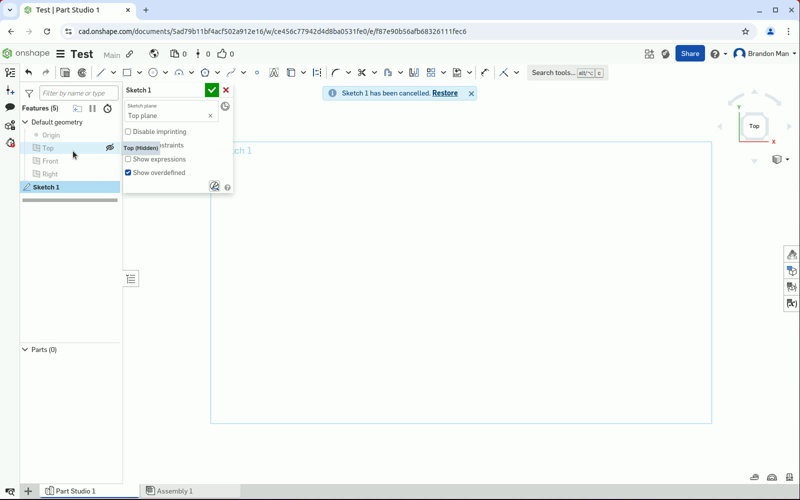
mouse_move(73, 352)
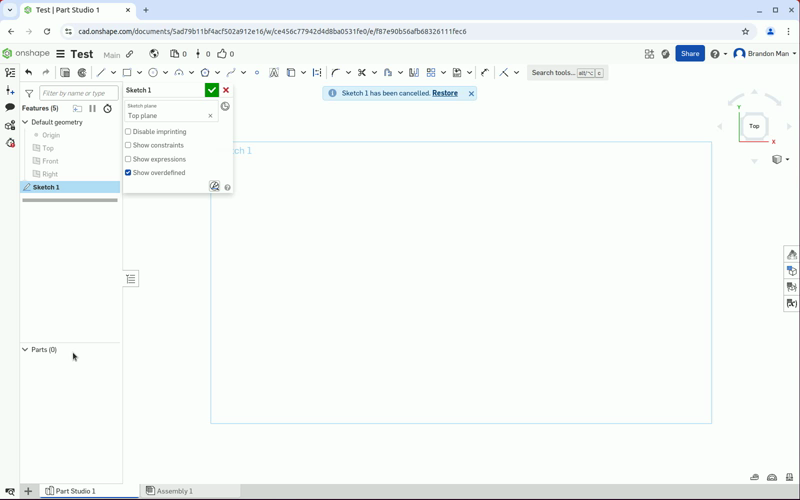
key(y)
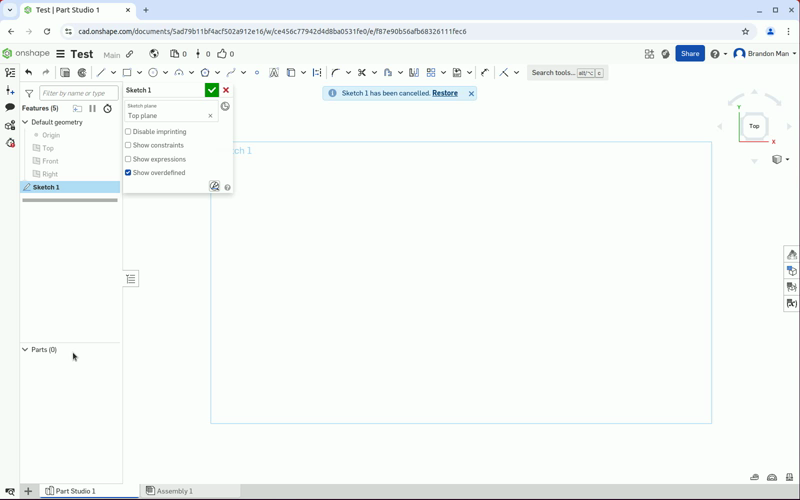
key(l)
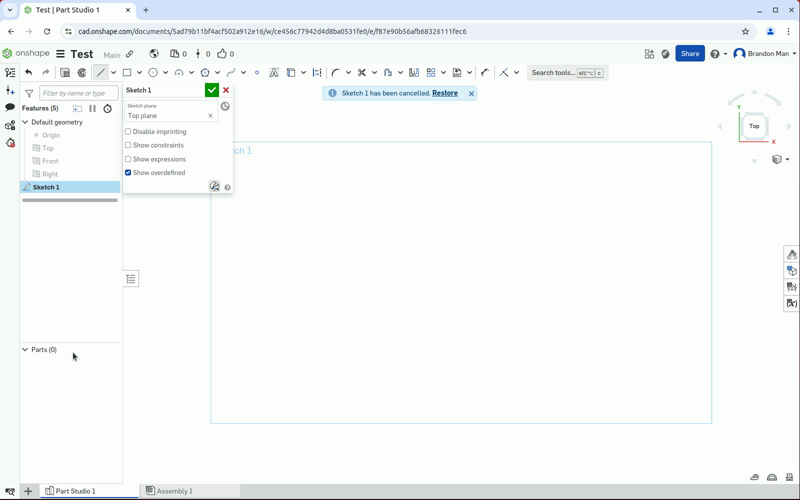
key_down(shift)
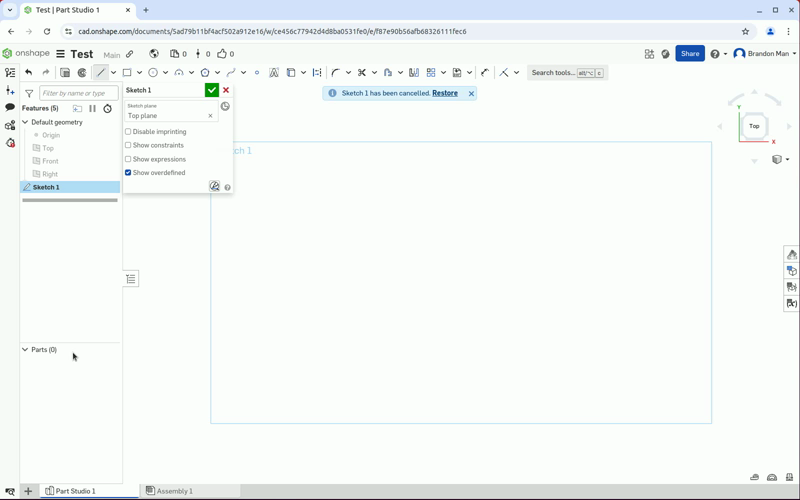
mouse_move(460, 287)
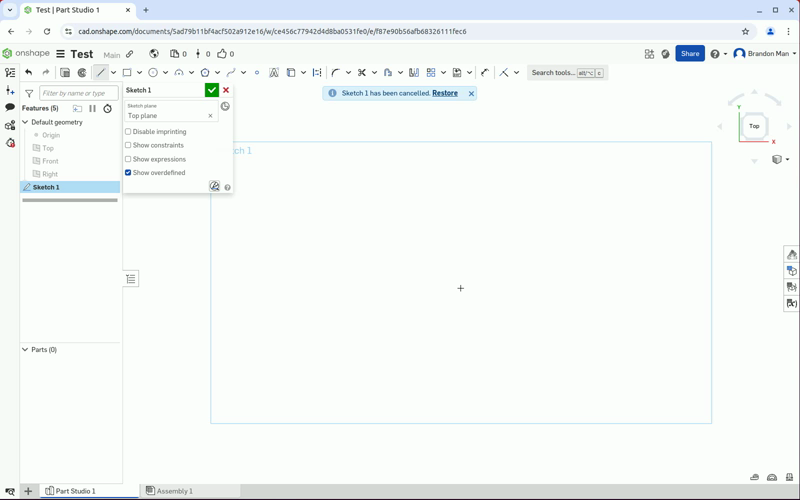
click(460, 287)
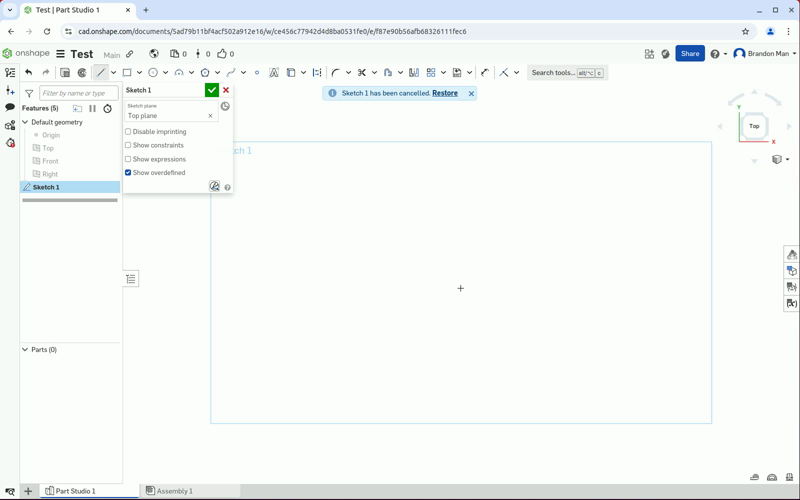
key_up(shift)
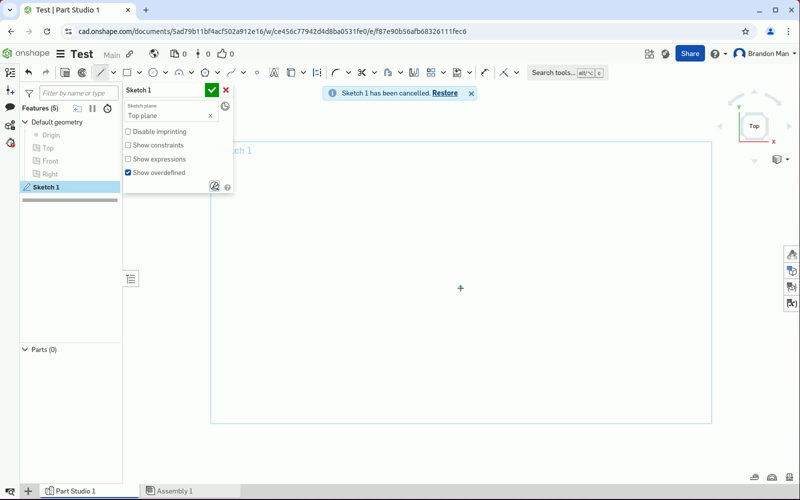
key_down(shift)
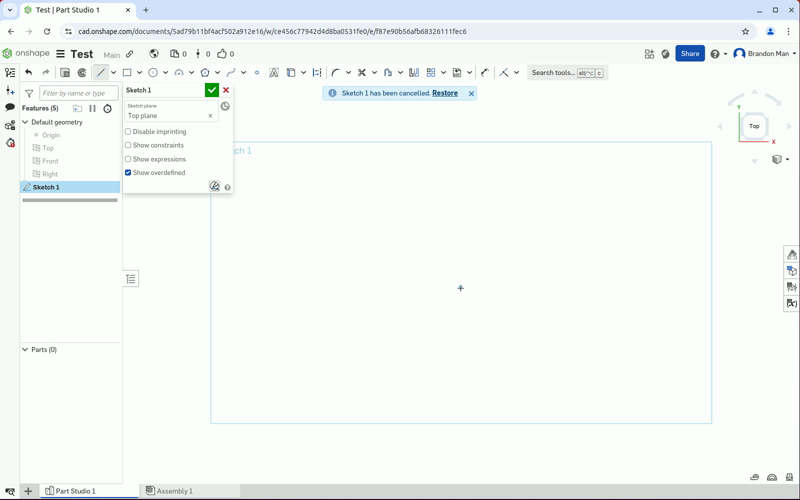
mouse_move(573, 287)
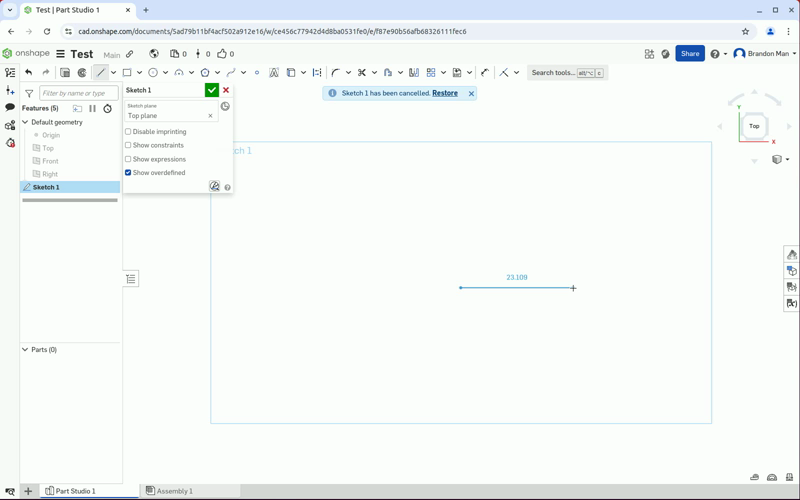
click(573, 287)
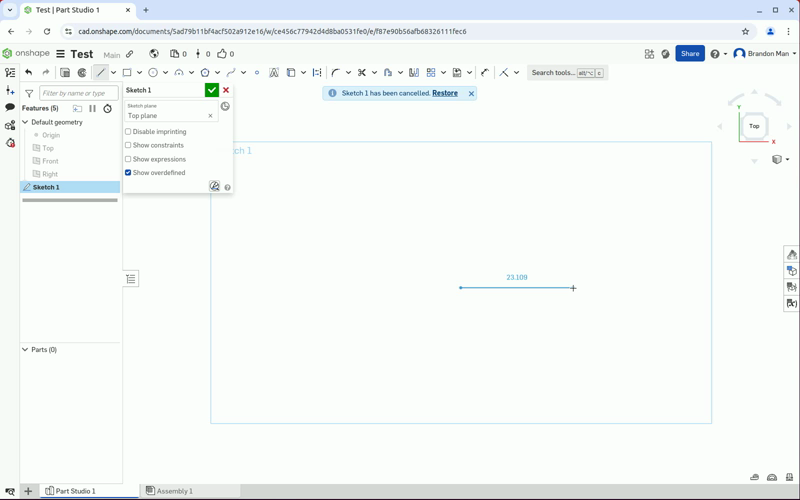
key_up(shift)
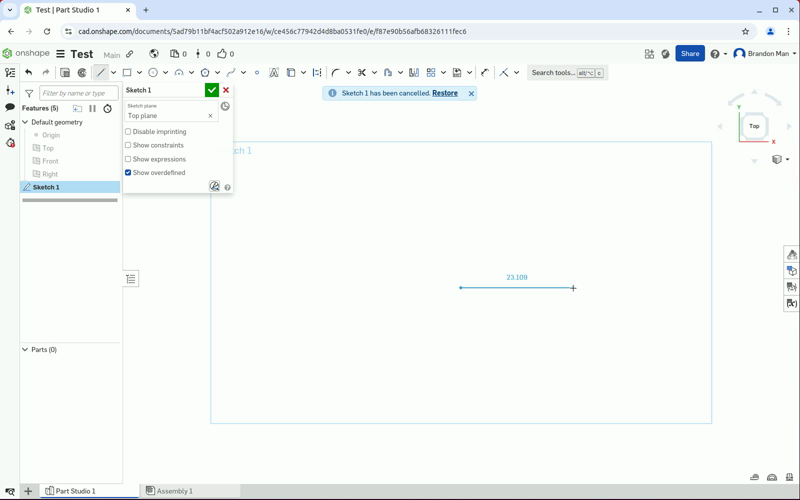
key_down(shift)
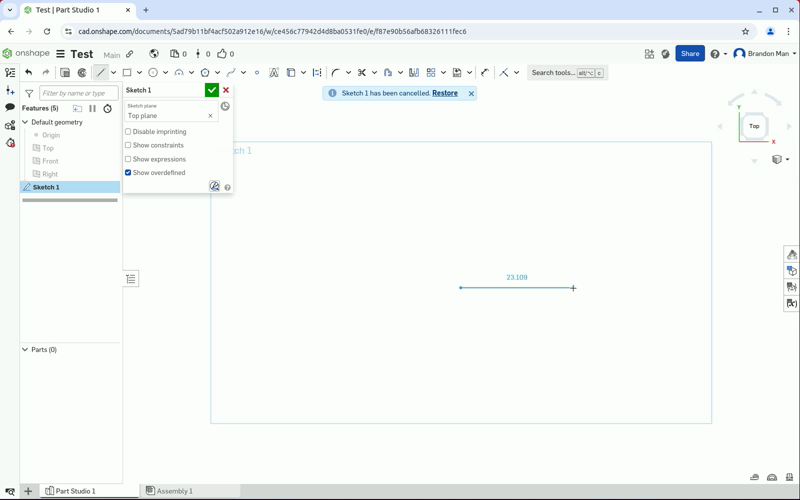
mouse_move(589, 287)
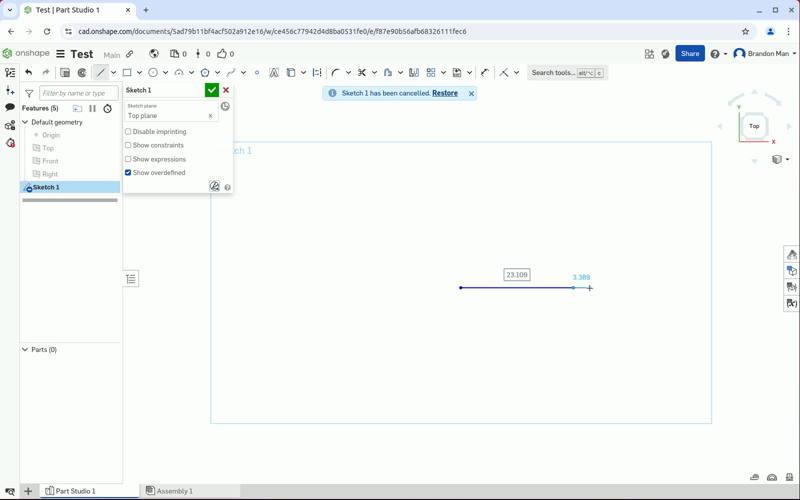
mouse_move(573, 229)
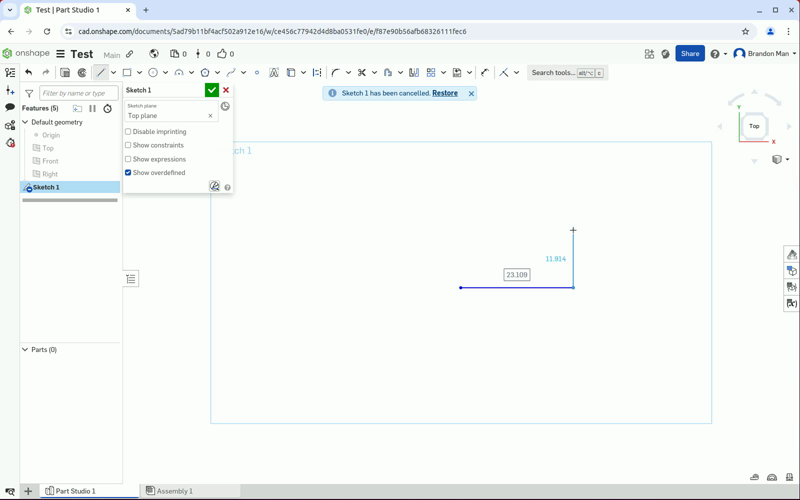
click(573, 229)
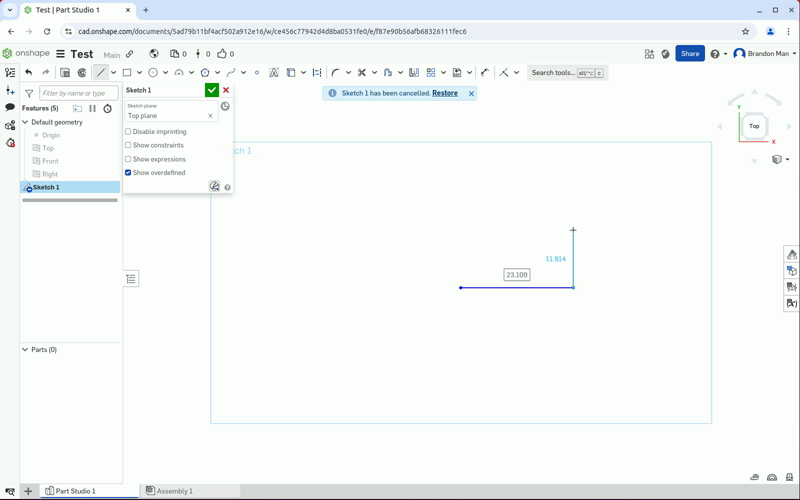
key_up(shift)
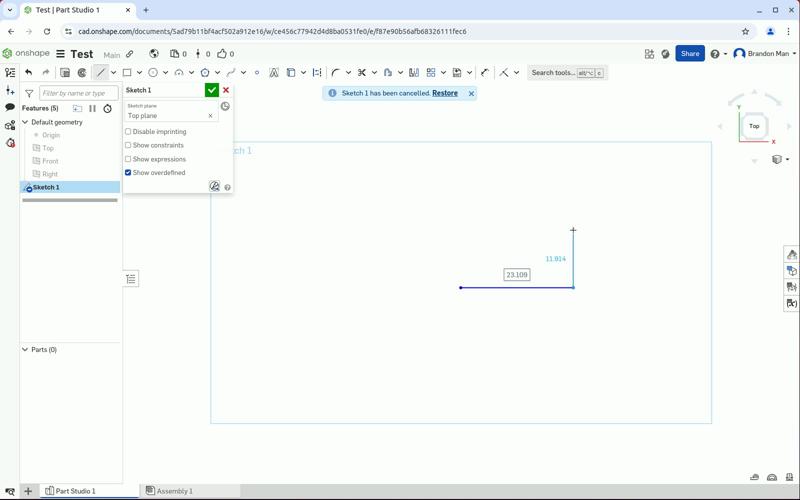
key_down(shift)
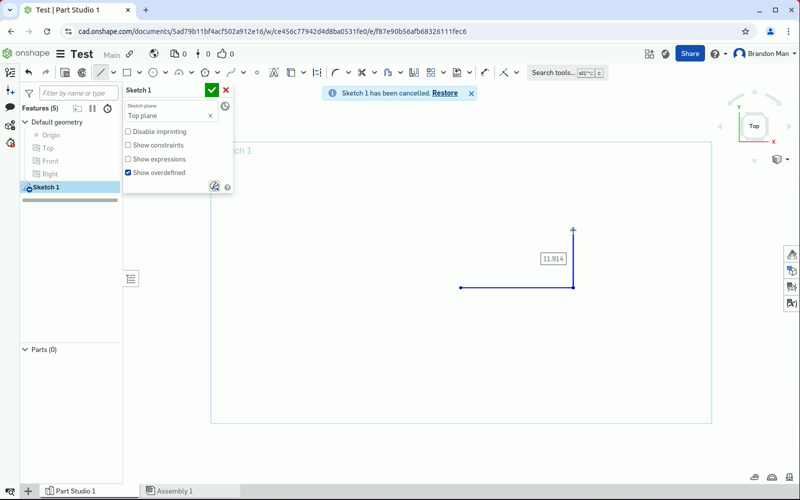
mouse_move(460, 229)
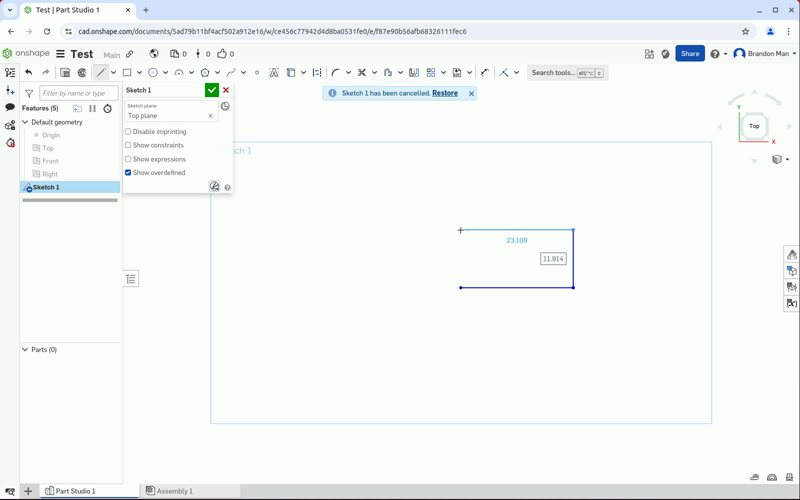
click(460, 229)
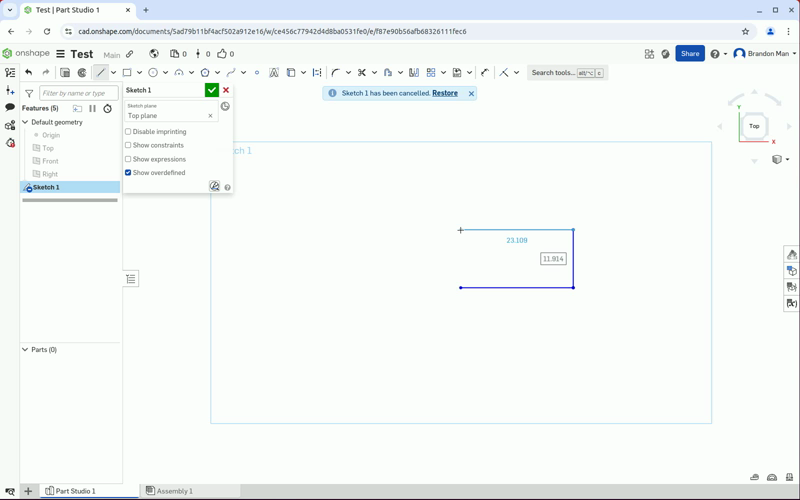
key_up(shift)
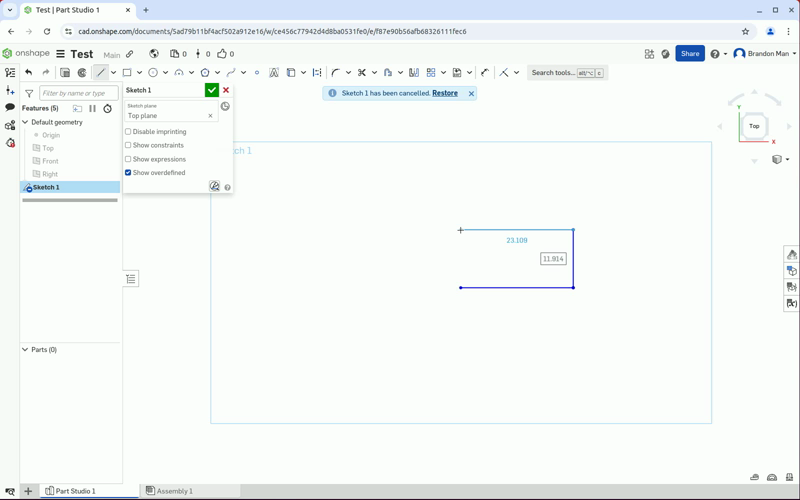
mouse_move(490, 229)
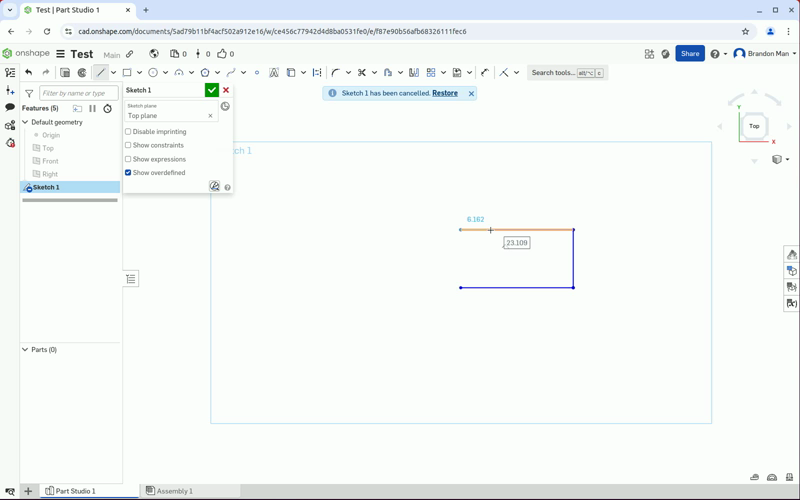
key_down(shift)
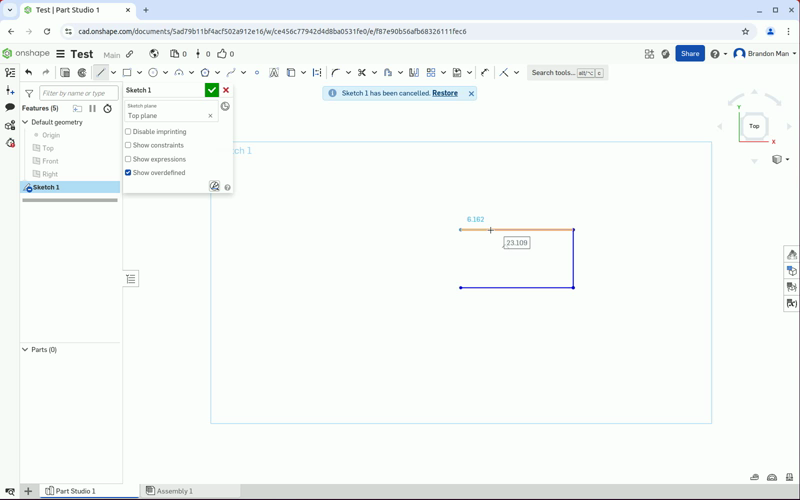
mouse_move(460, 287)
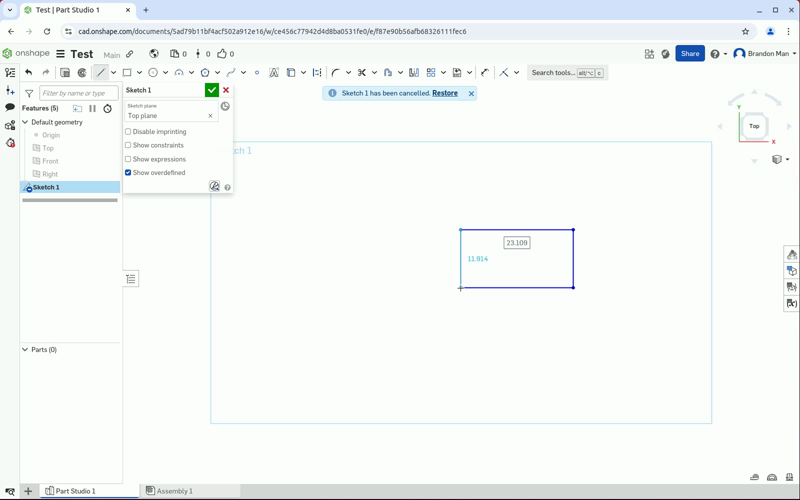
key_up(shift)
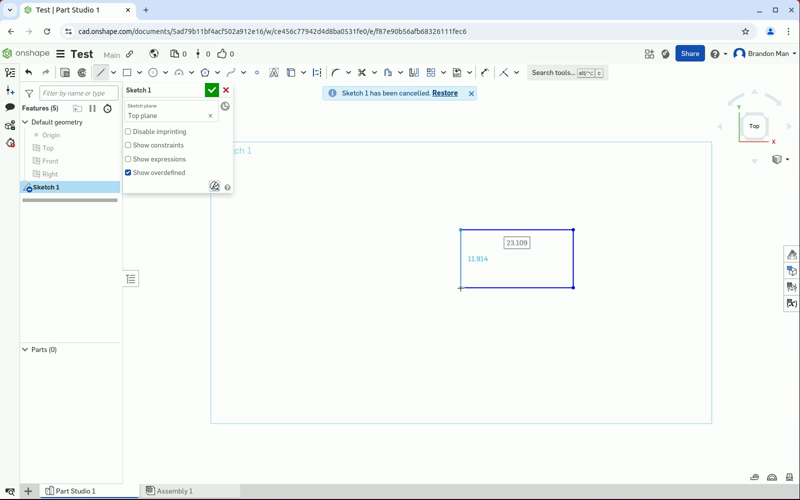
click(460, 287)
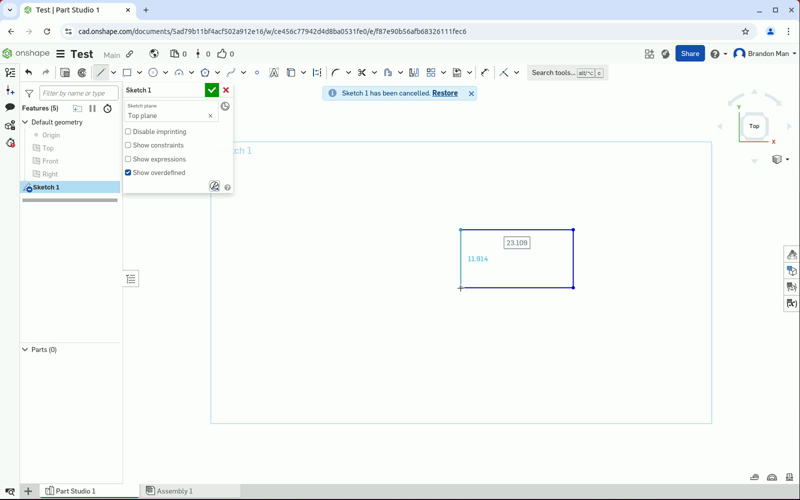
key(esc)
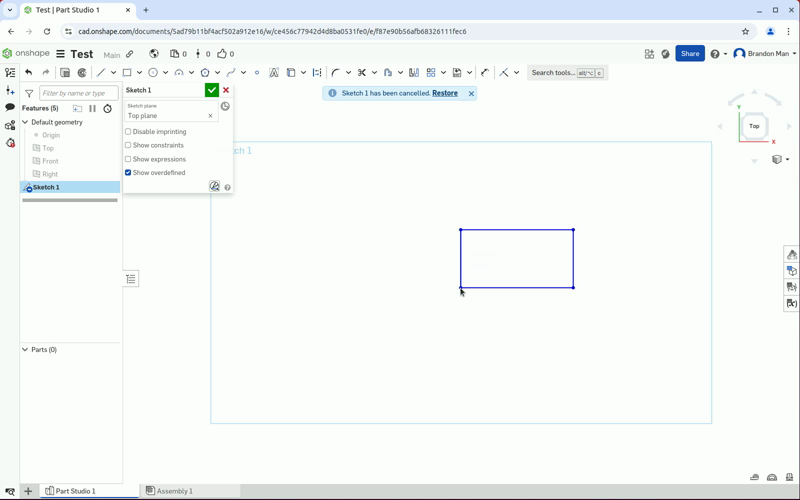
mouse_move(477, 276)
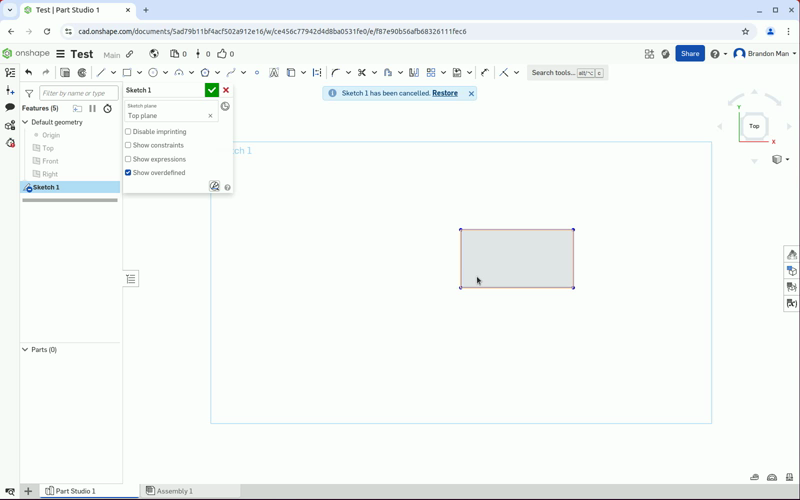
click(477, 276)
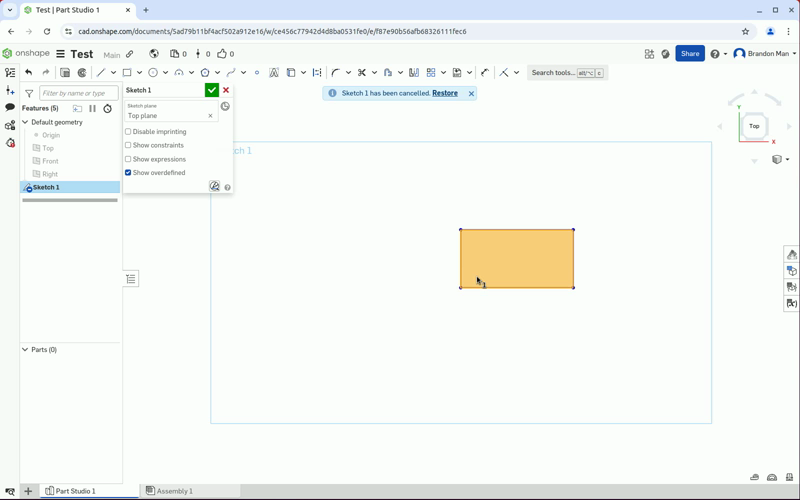
mouse_move(73, 352)
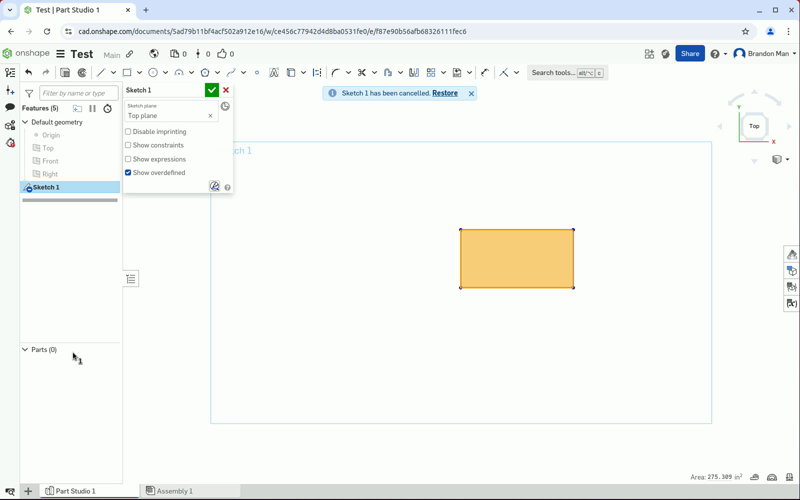
key(shift+y)
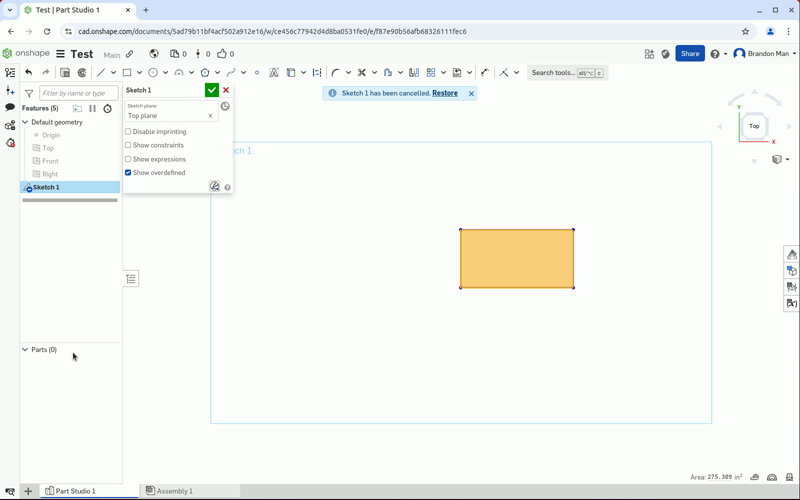
key(shift+e)
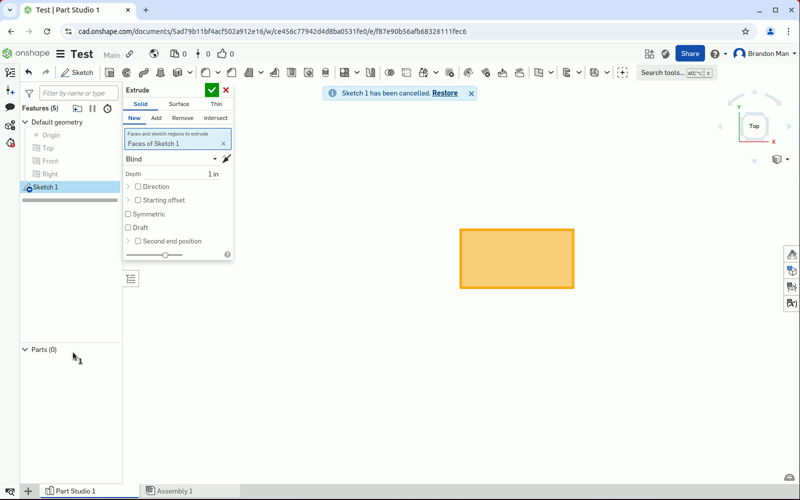
mouse_move(143, 106)
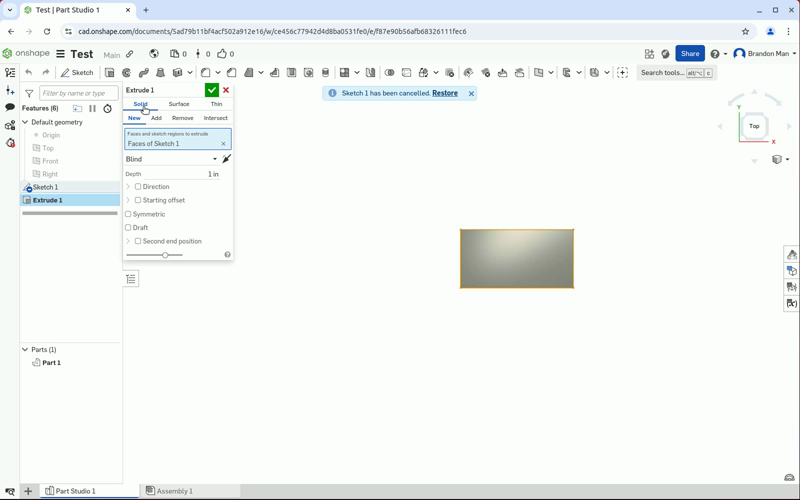
click(143, 106)
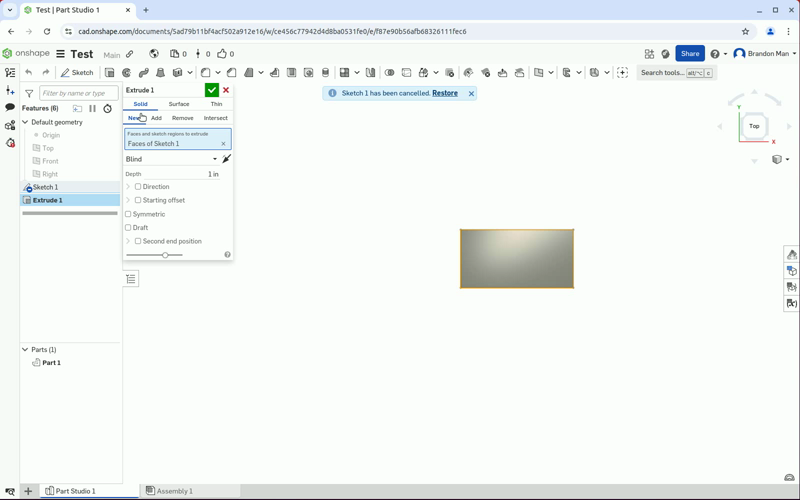
mouse_move(137, 120)
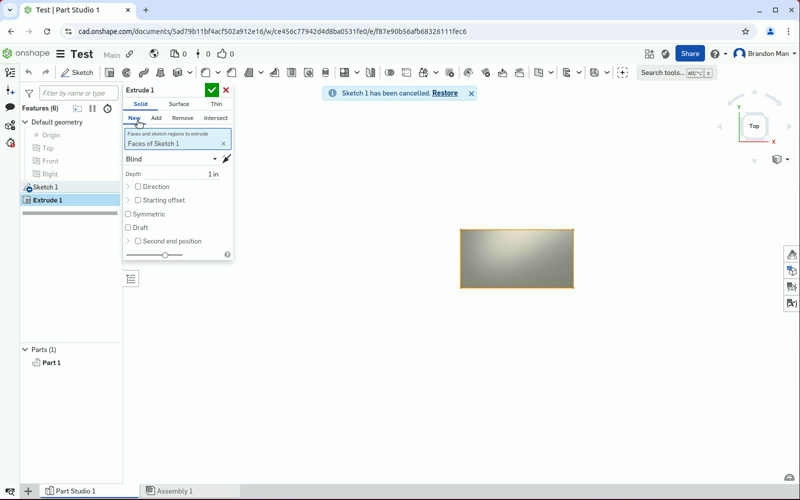
click(137, 120)
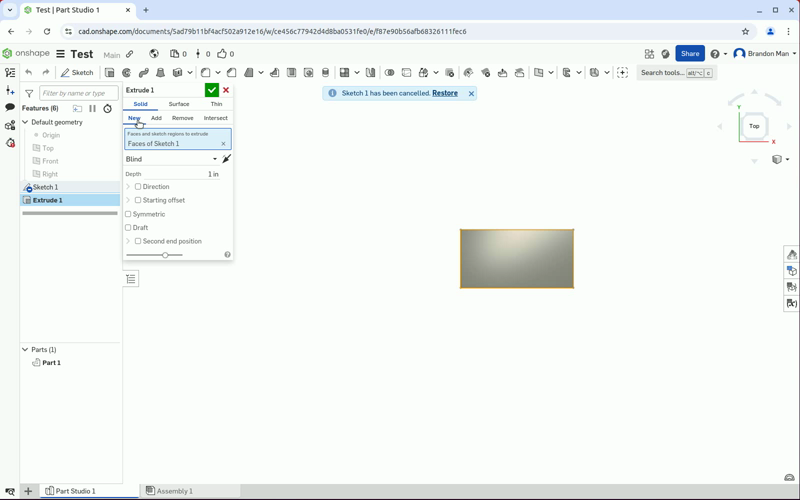
key(tab, 4)
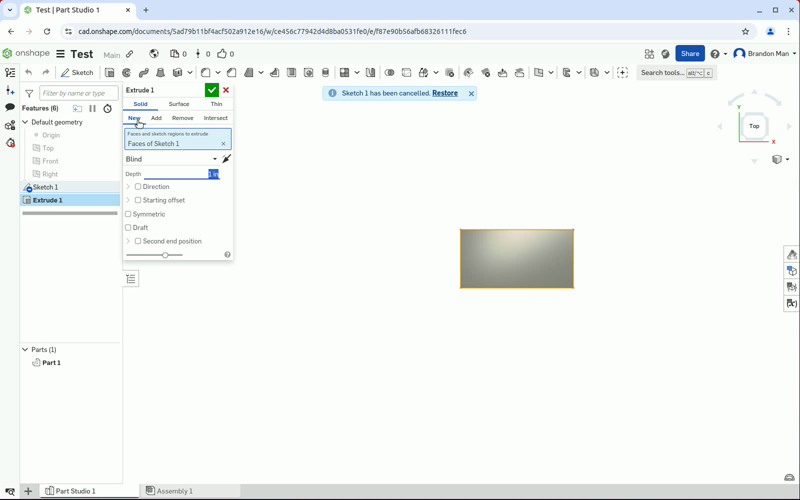
text(0.481)
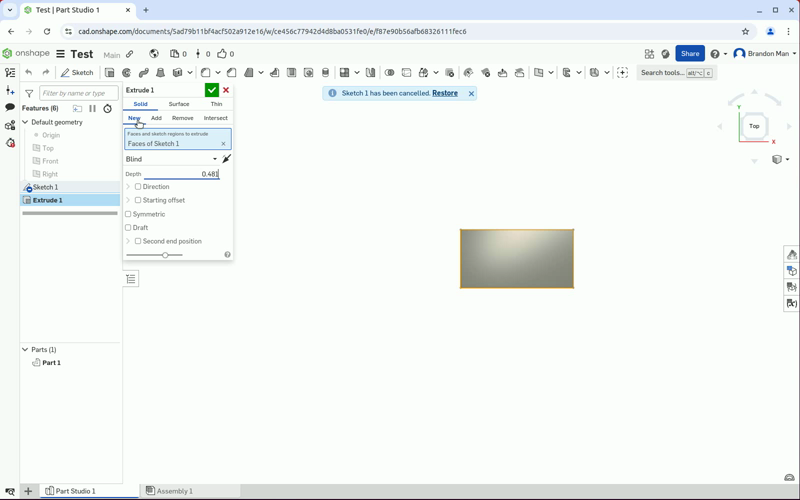
key(enter)
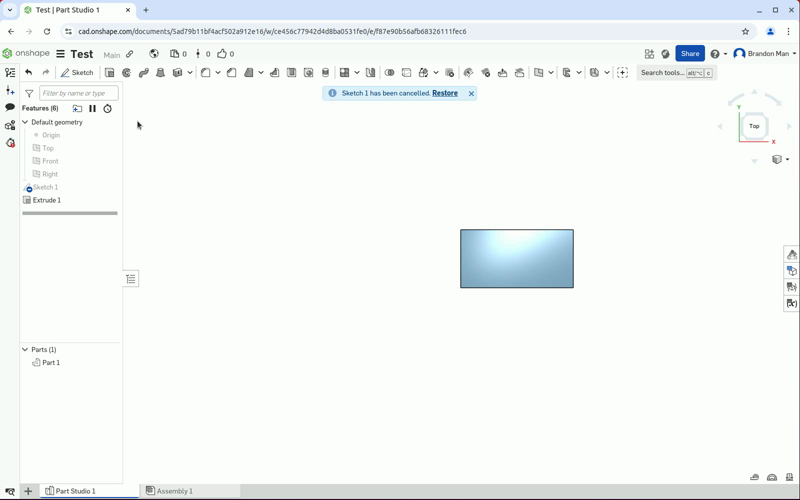
key(shift+h)
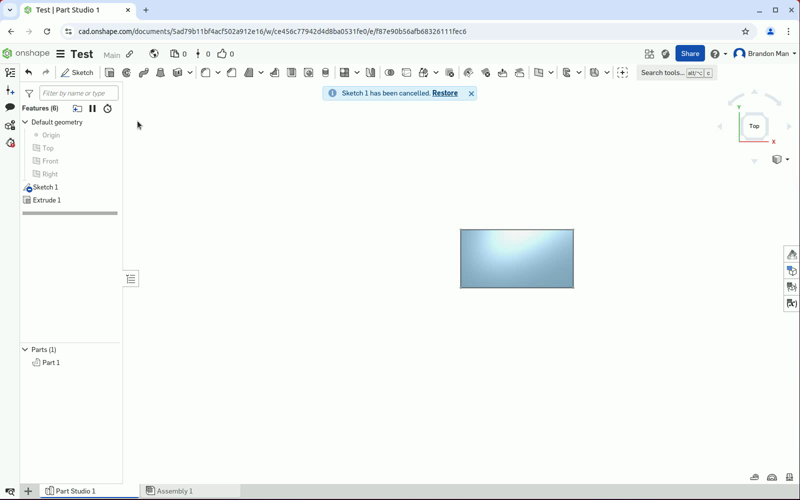
key(shift+h)
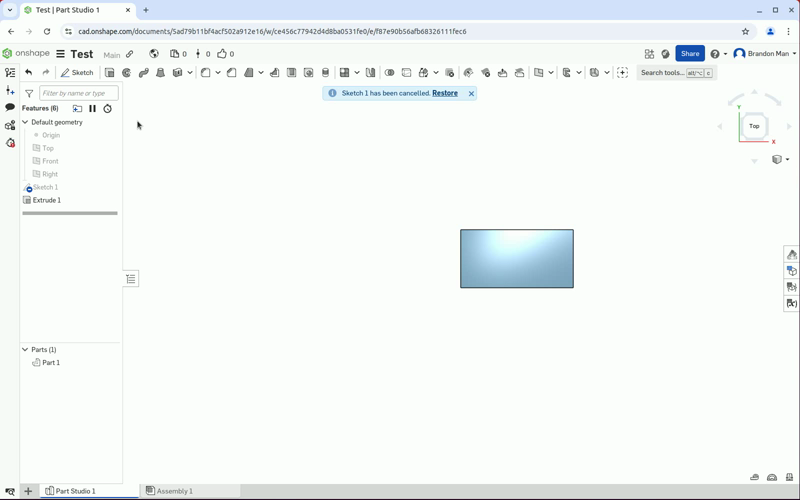
mouse_move(73, 189)
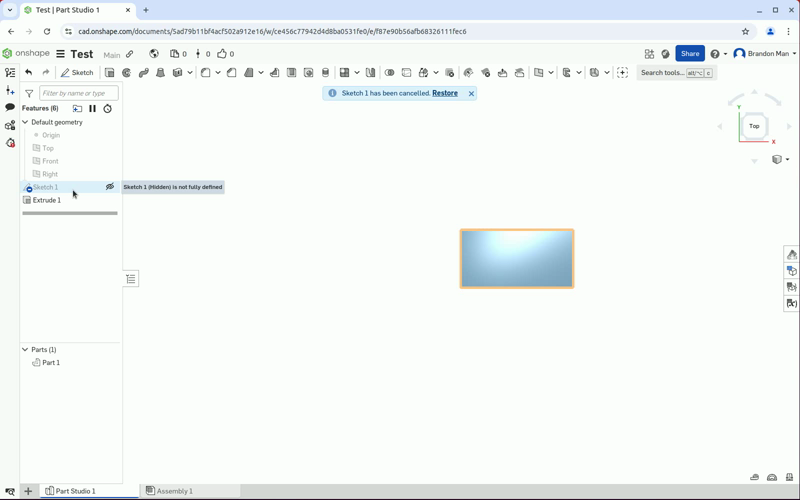
click(73, 189)
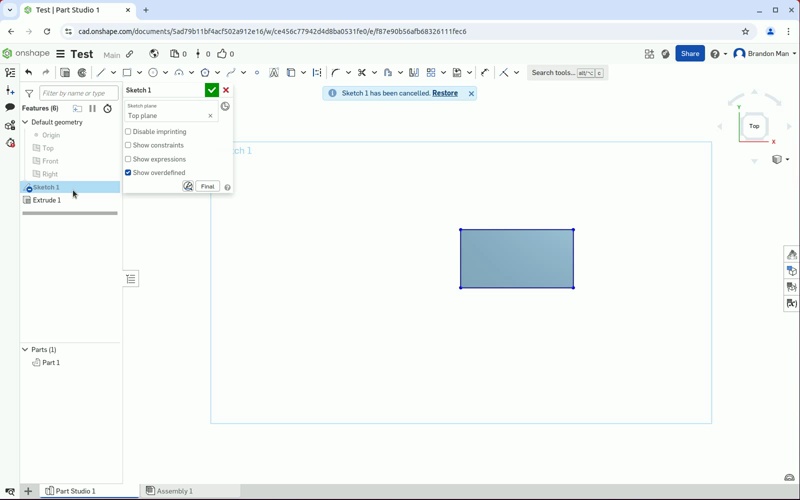
mouse_move(229, 92)
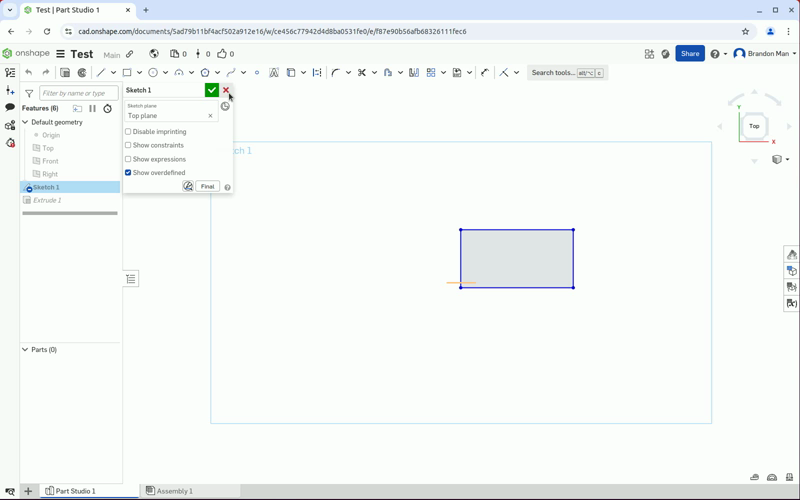
click(229, 92)
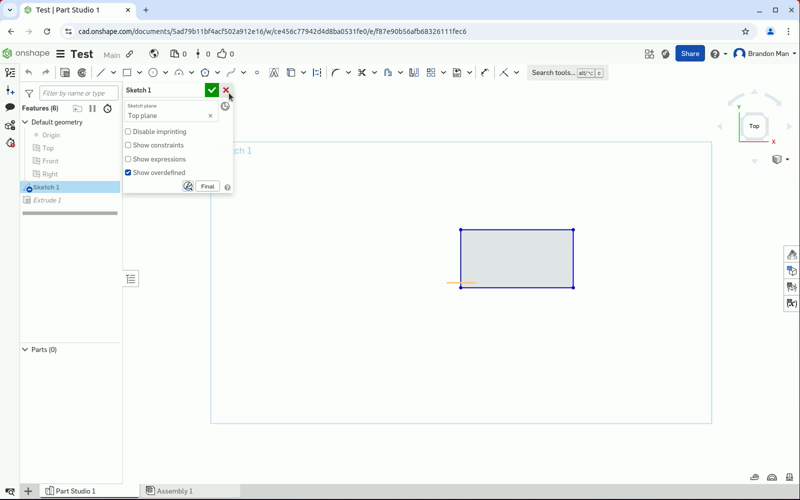
key(shift+s)
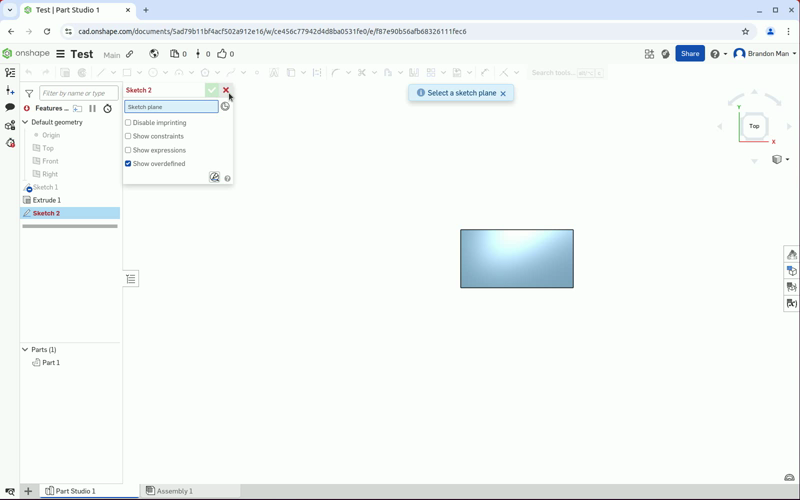
mouse_move(73, 150)
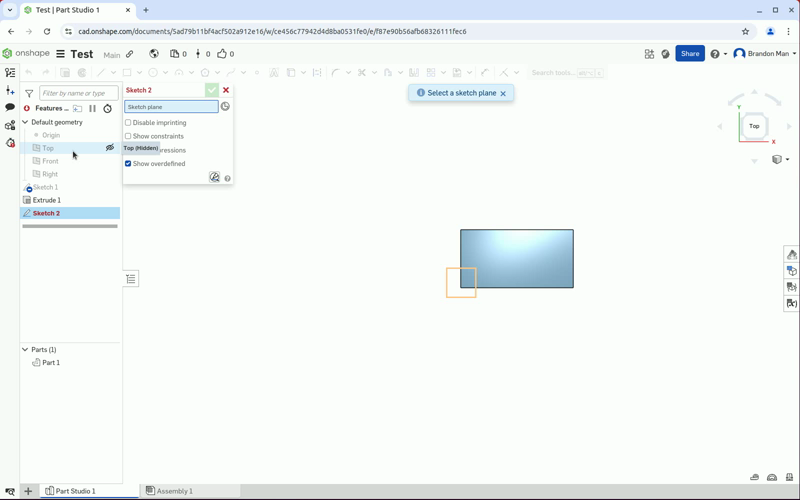
click(73, 150)
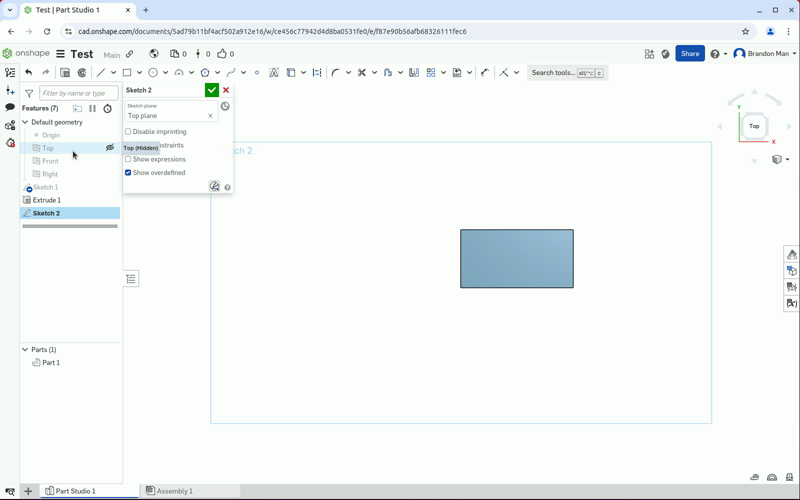
mouse_move(73, 352)
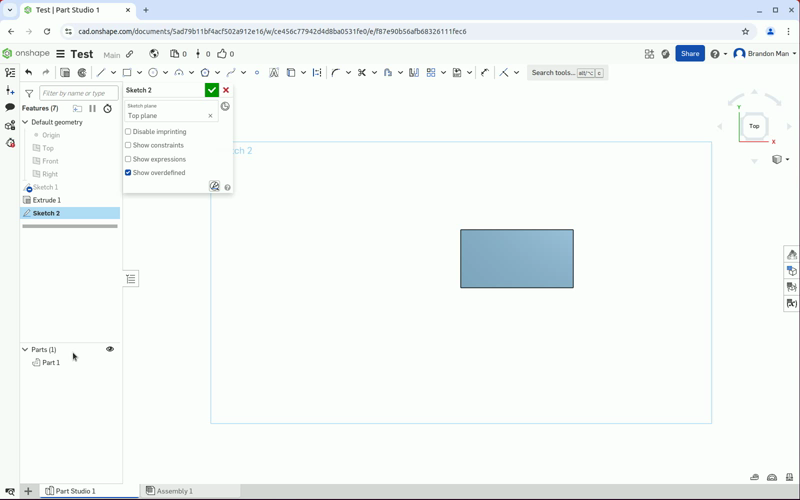
key(y)
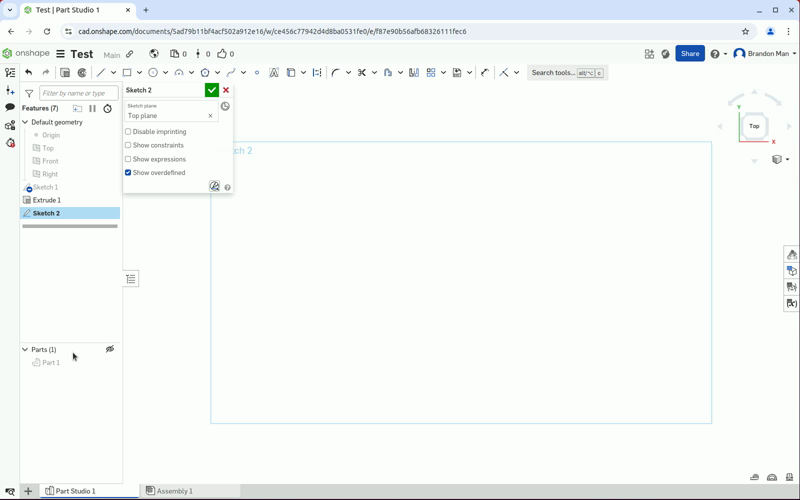
key(l)
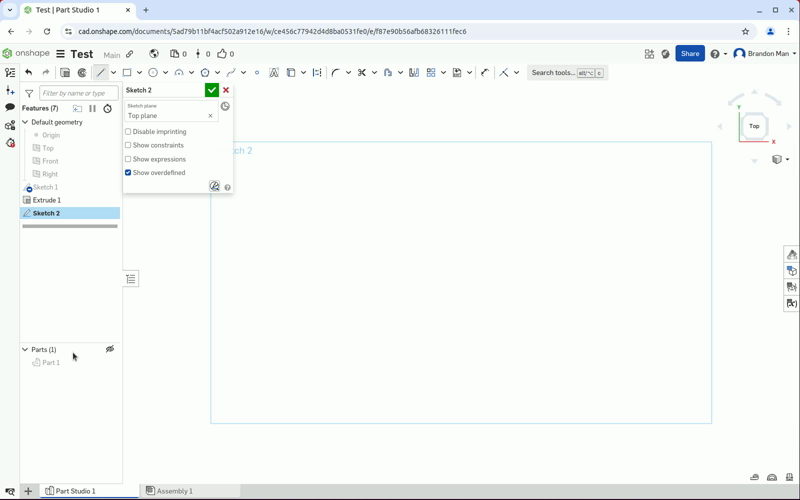
key_down(shift)
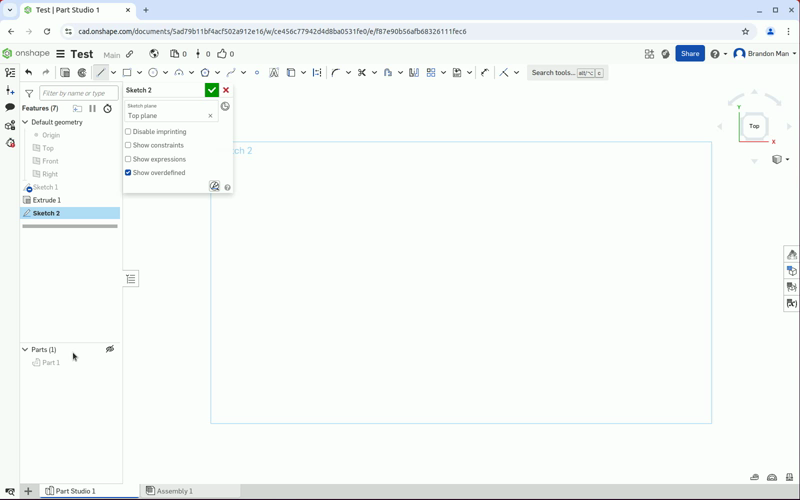
mouse_move(486, 218)
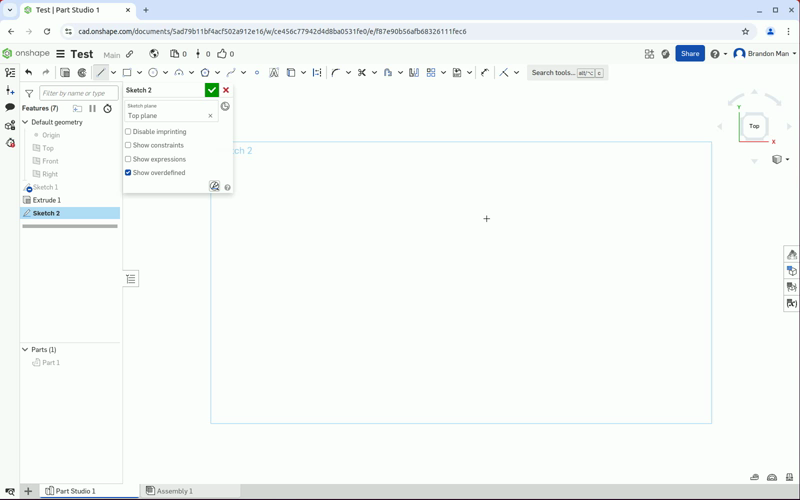
click(486, 218)
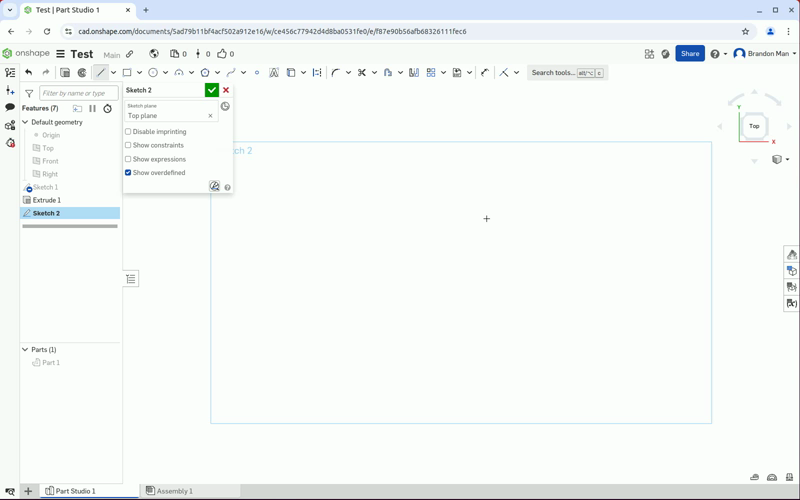
key_up(shift)
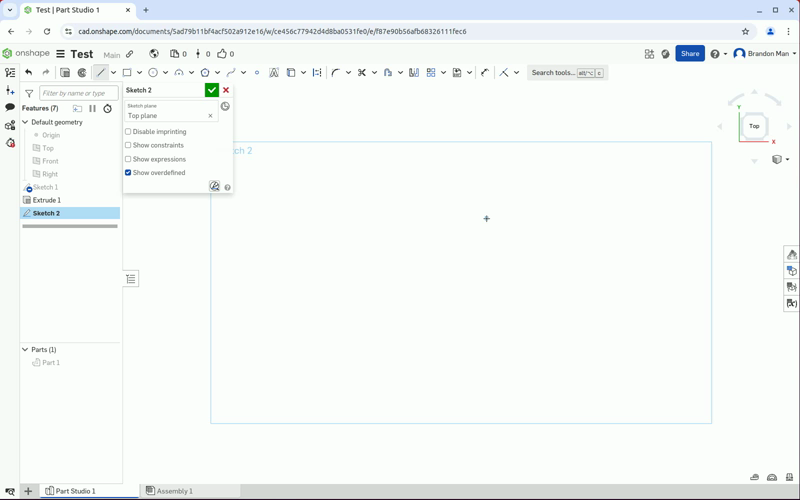
key_down(shift)
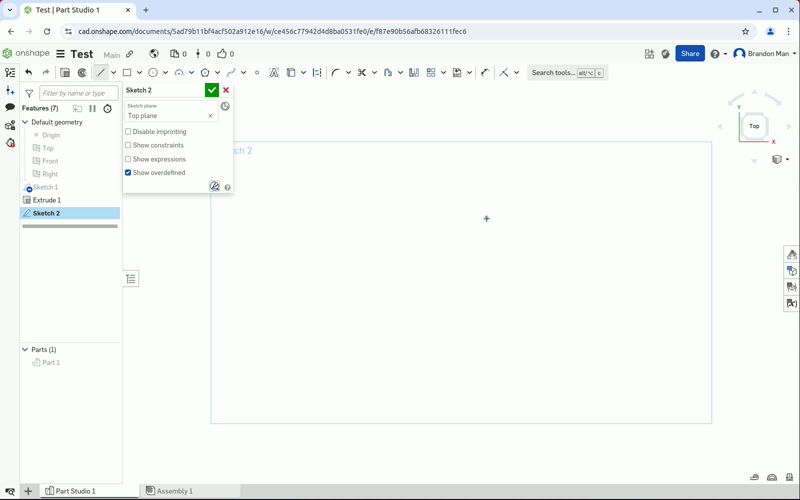
mouse_move(549, 218)
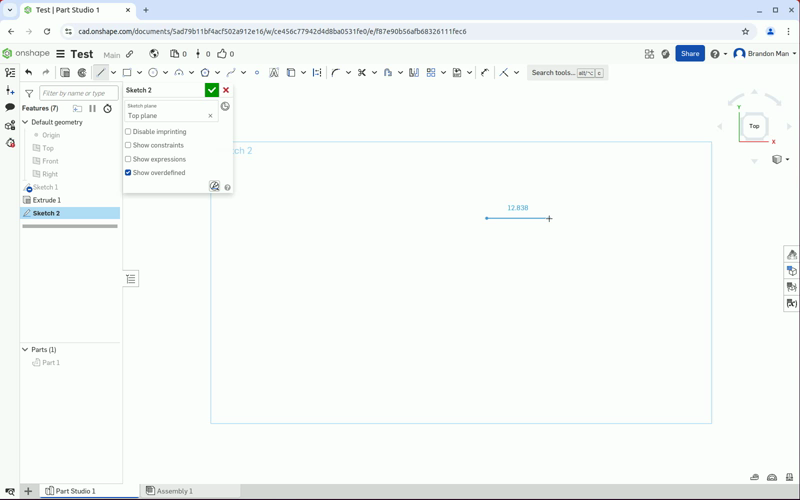
click(549, 218)
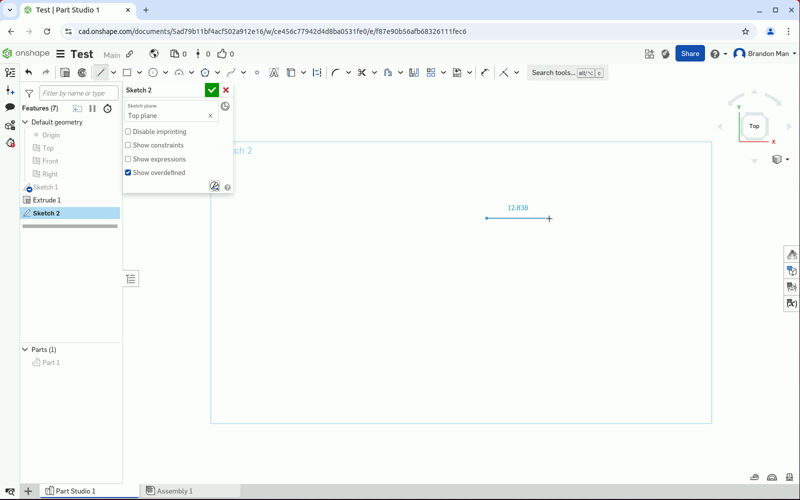
key_up(shift)
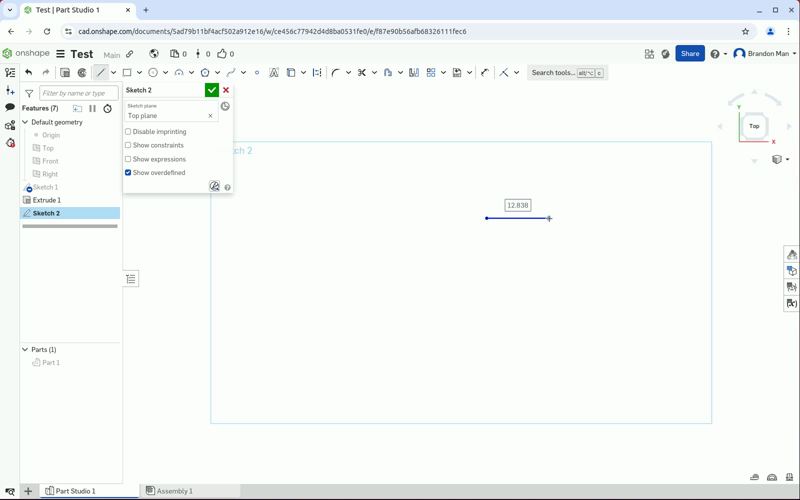
key_down(shift)
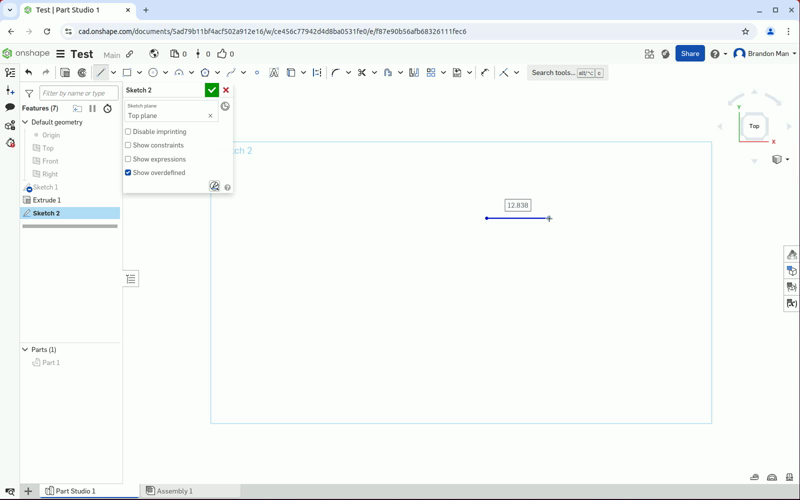
mouse_move(579, 218)
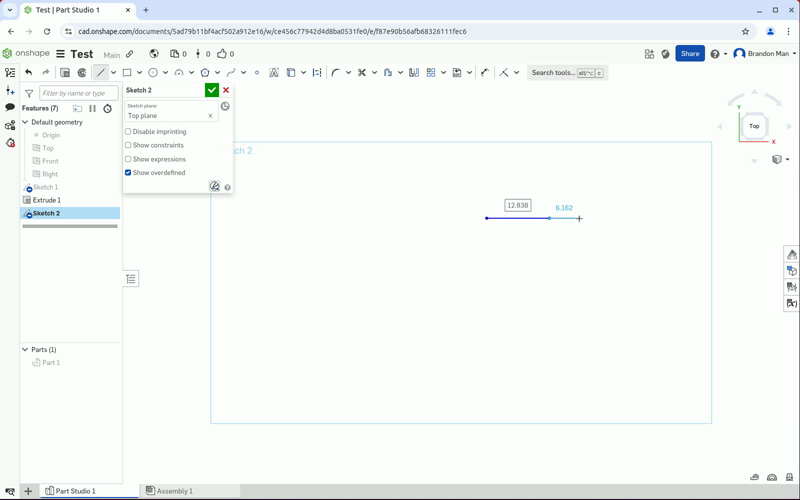
mouse_move(549, 192)
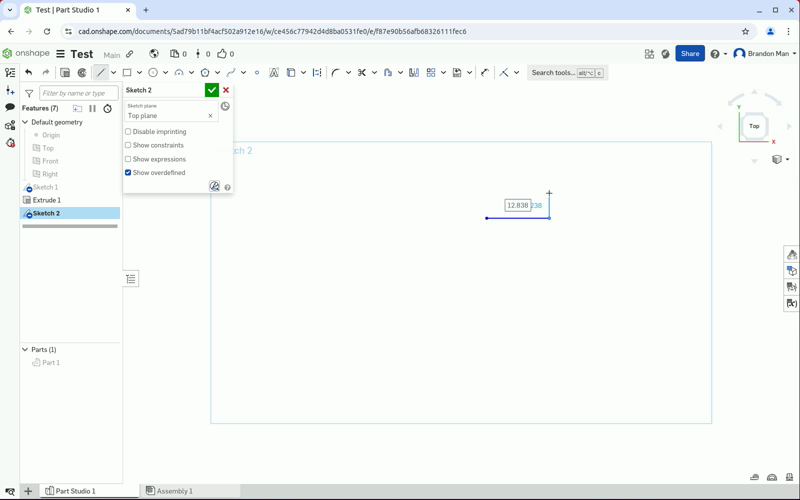
click(549, 192)
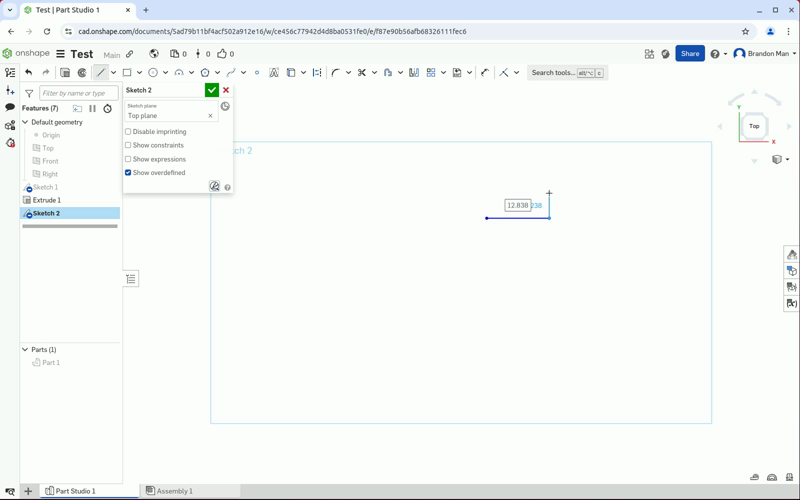
key_up(shift)
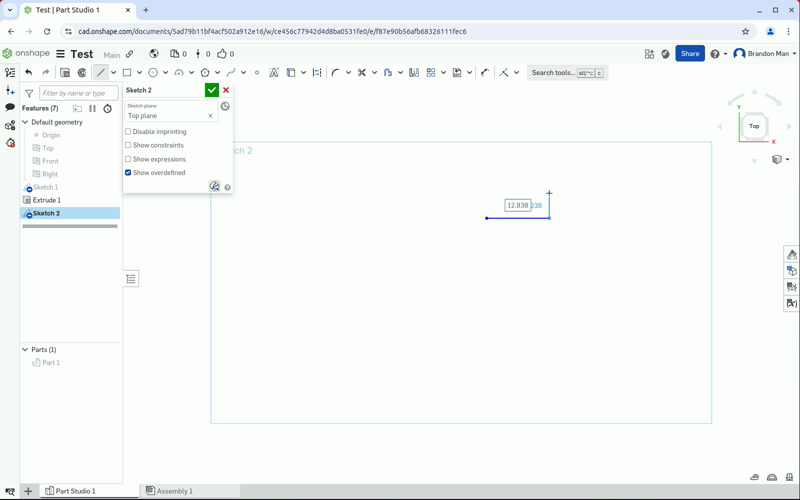
key_down(shift)
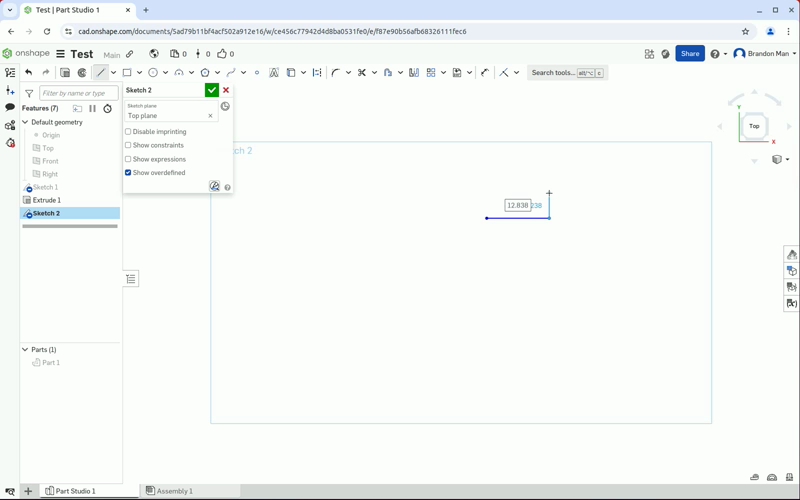
mouse_move(486, 192)
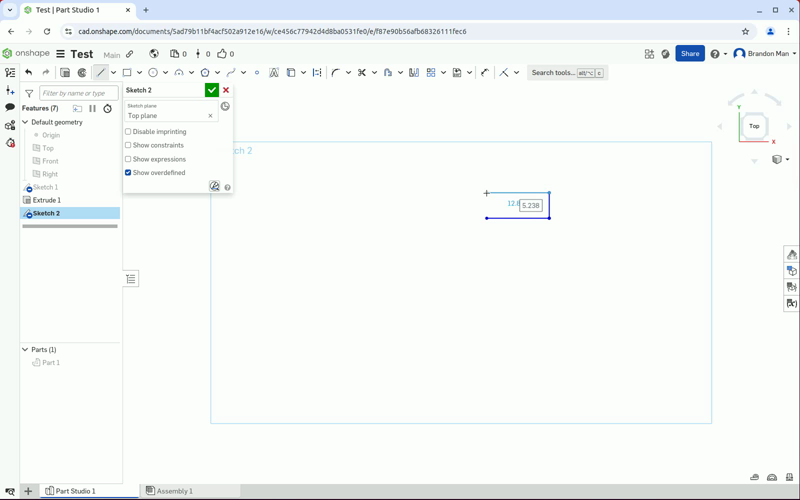
click(486, 192)
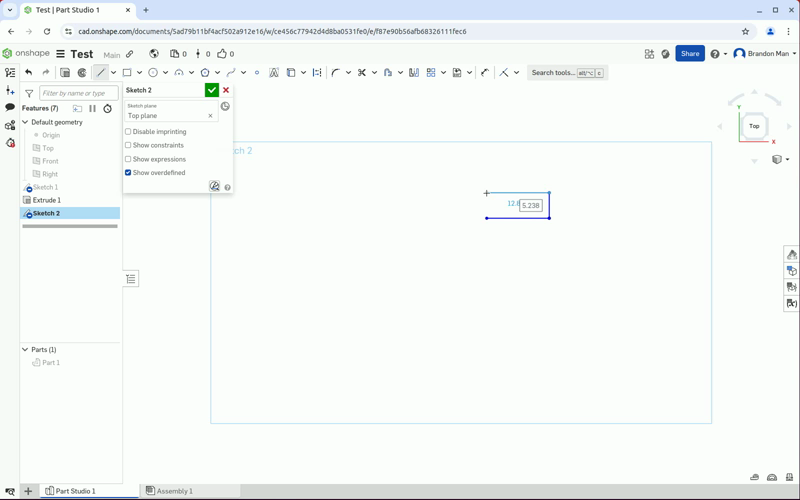
key_up(shift)
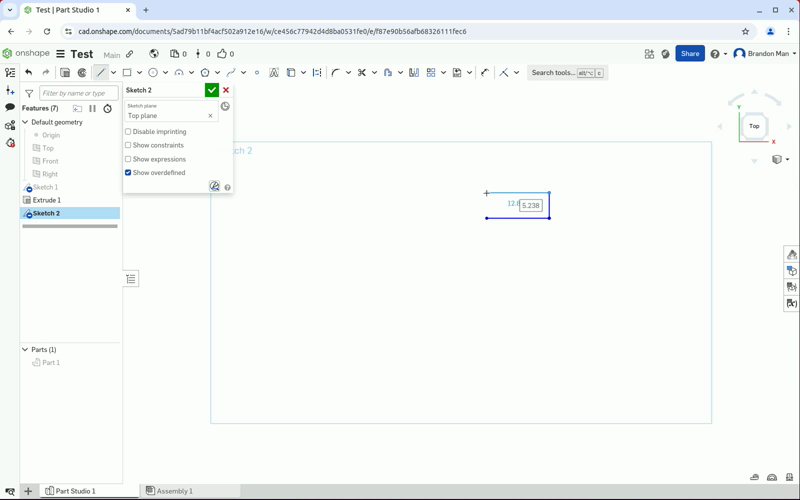
mouse_move(516, 192)
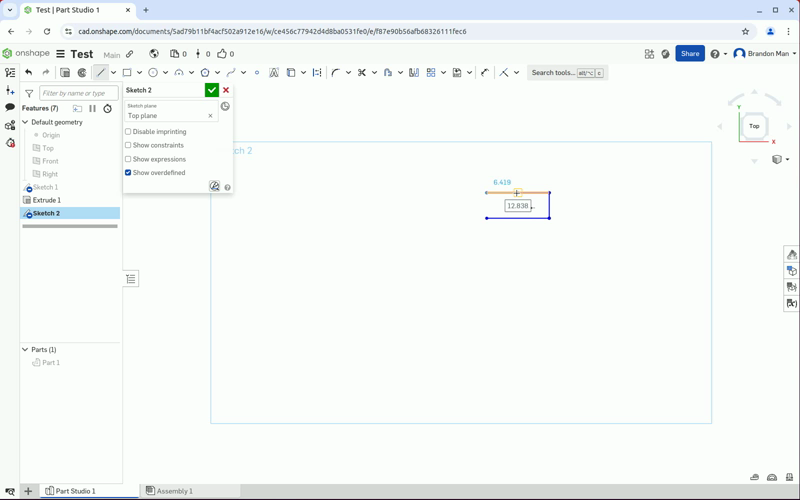
key_down(shift)
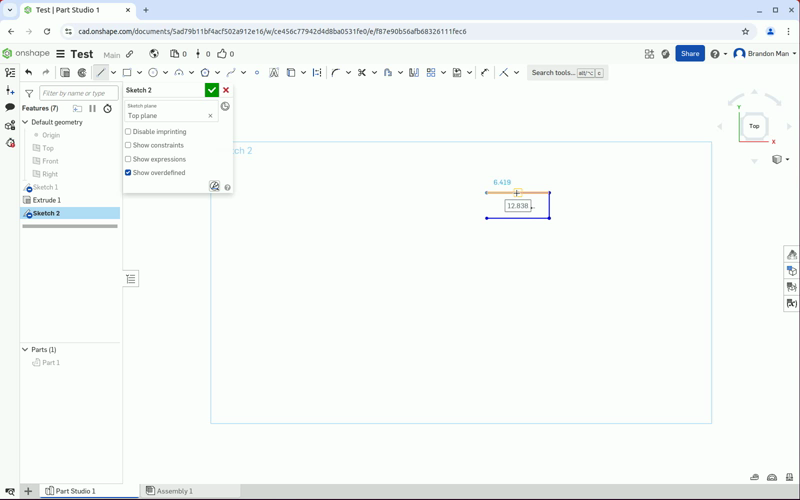
mouse_move(486, 218)
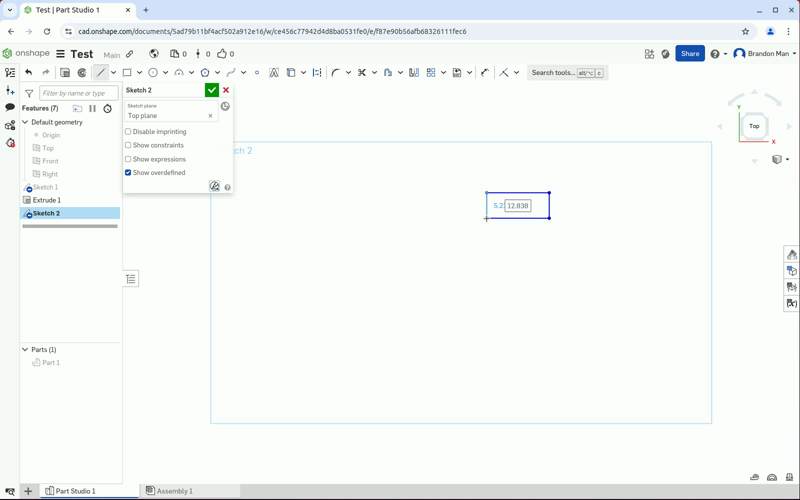
key_up(shift)
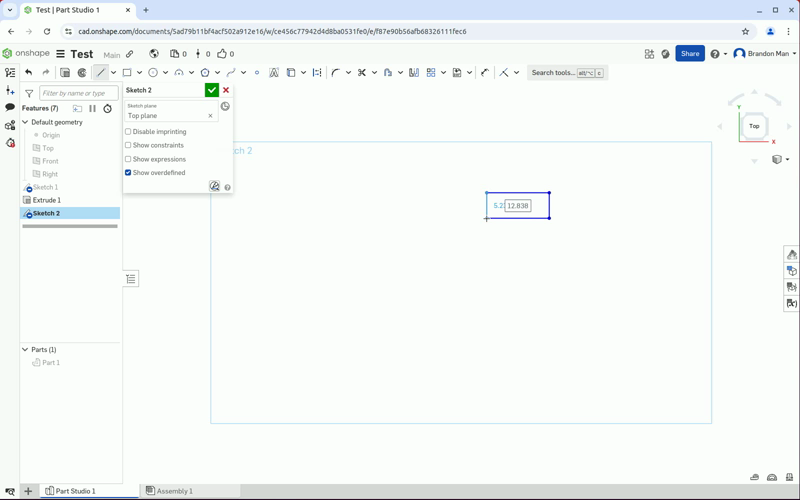
click(486, 218)
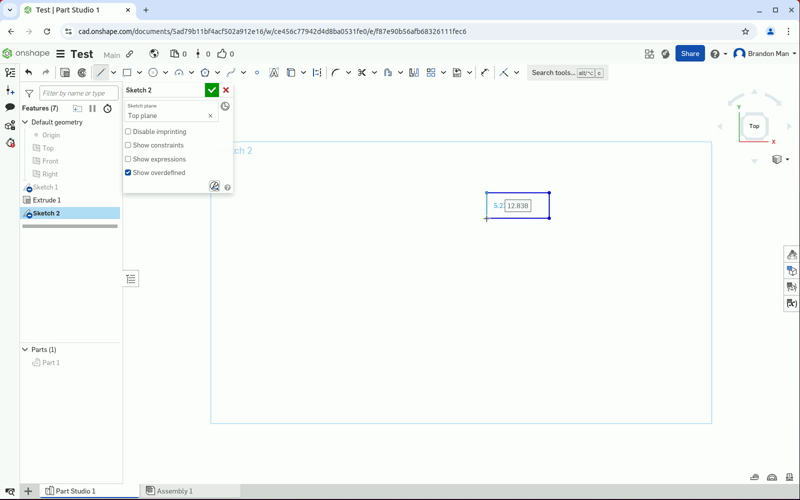
key(esc)
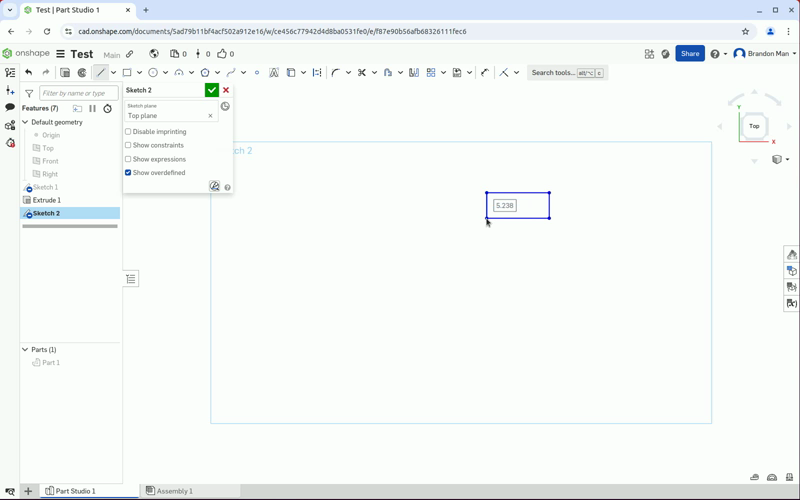
mouse_move(533, 210)
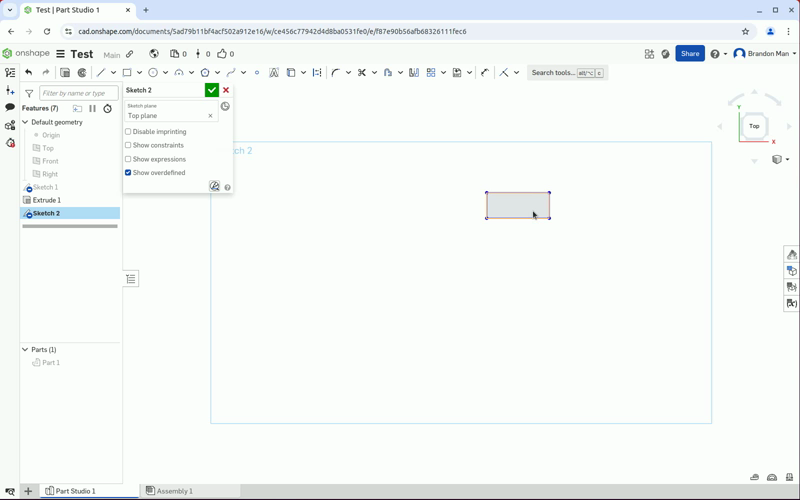
scroll(6)
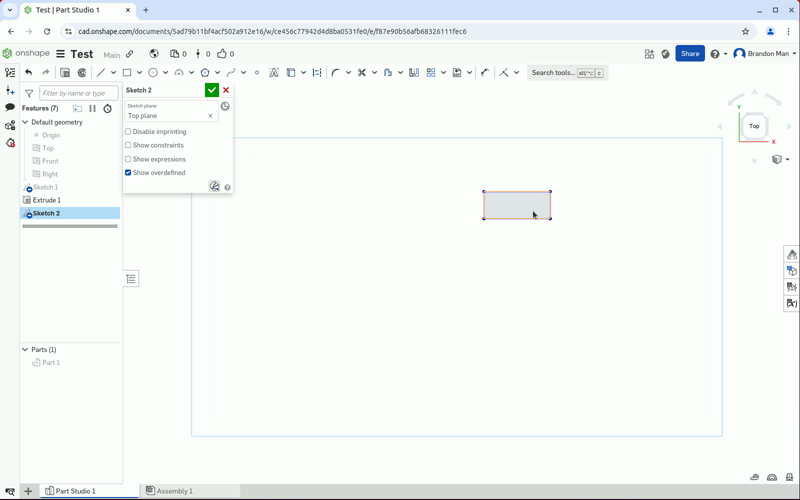
scroll(6)
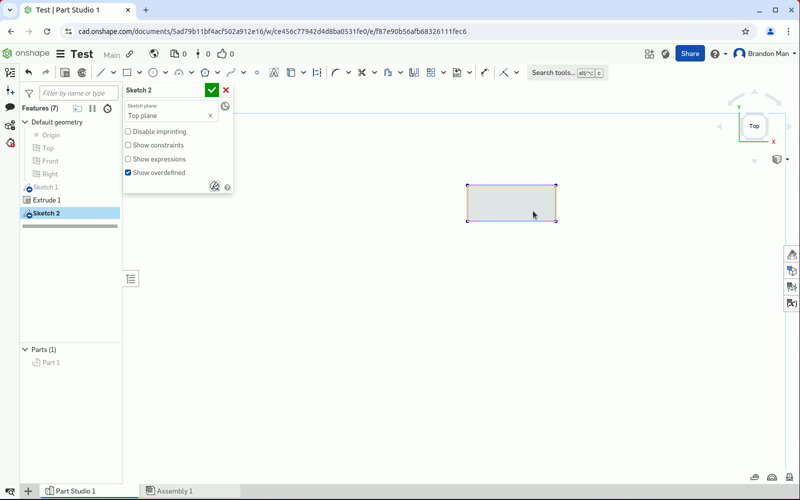
scroll(6)
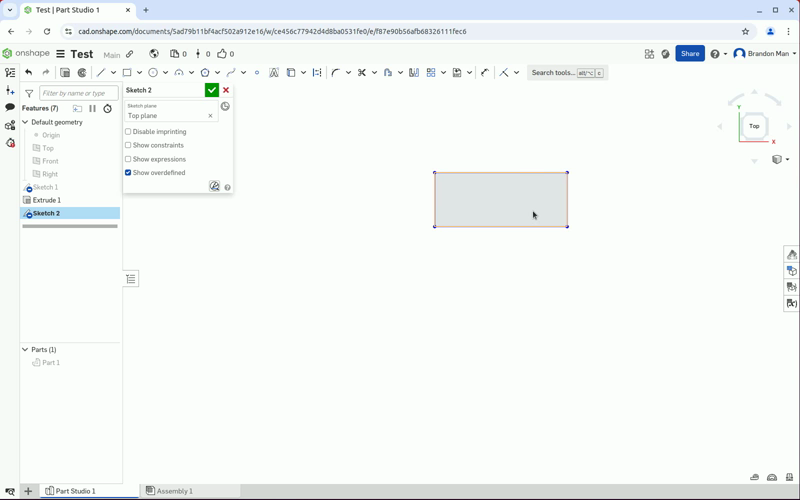
scroll(6)
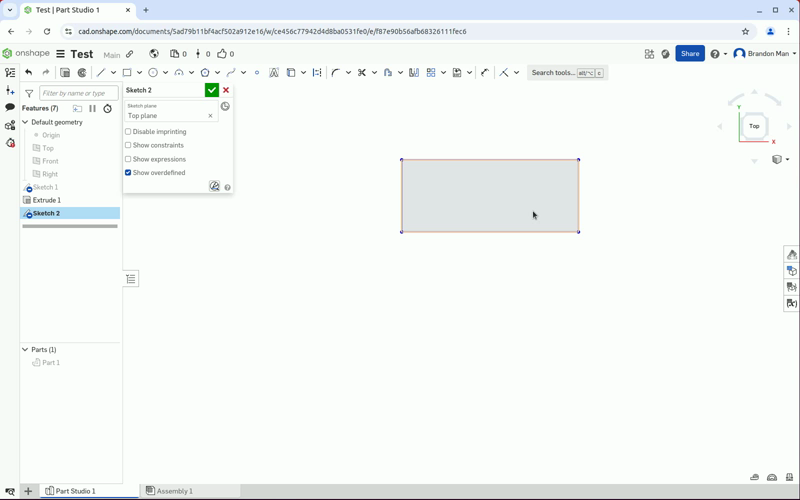
scroll(6)
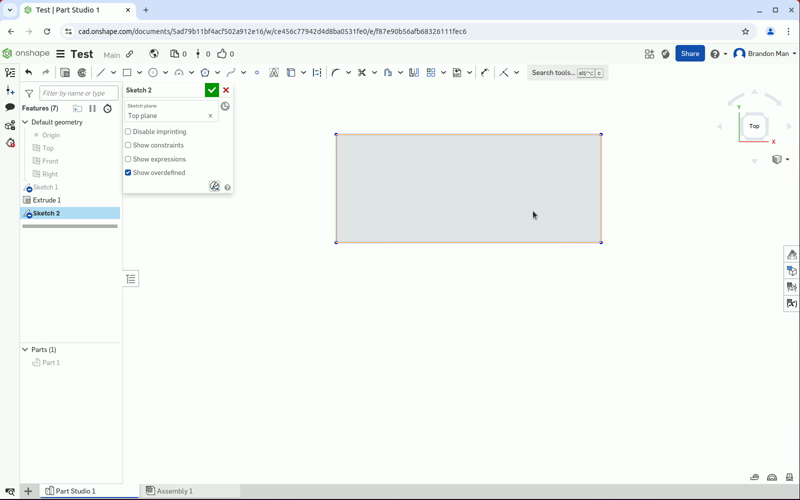
scroll(6)
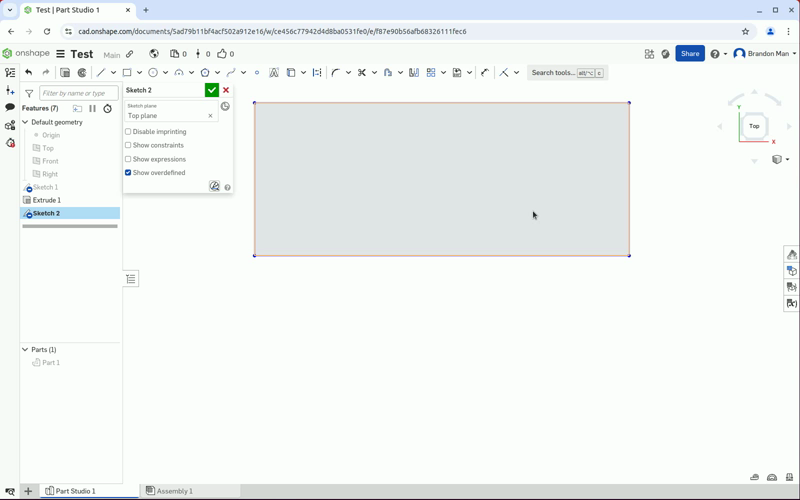
scroll(6)
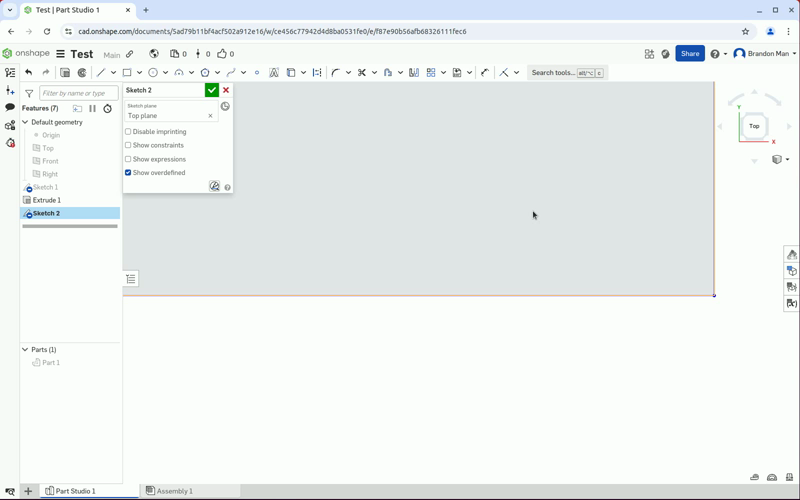
click(533, 210)
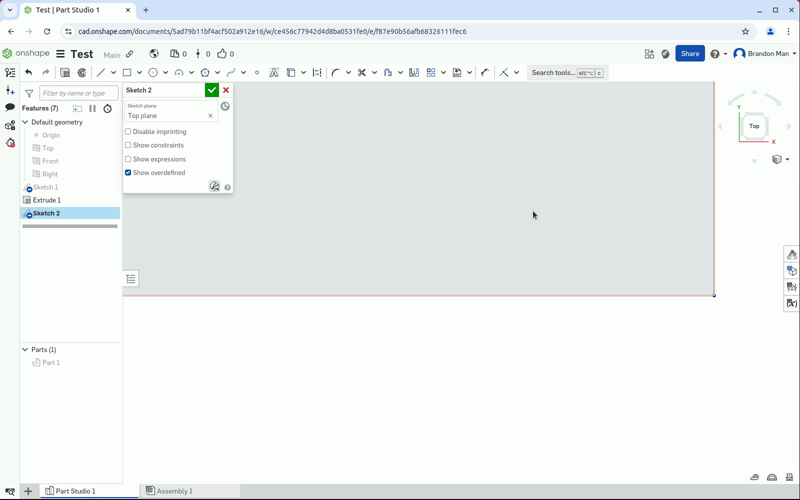
scroll(-6)
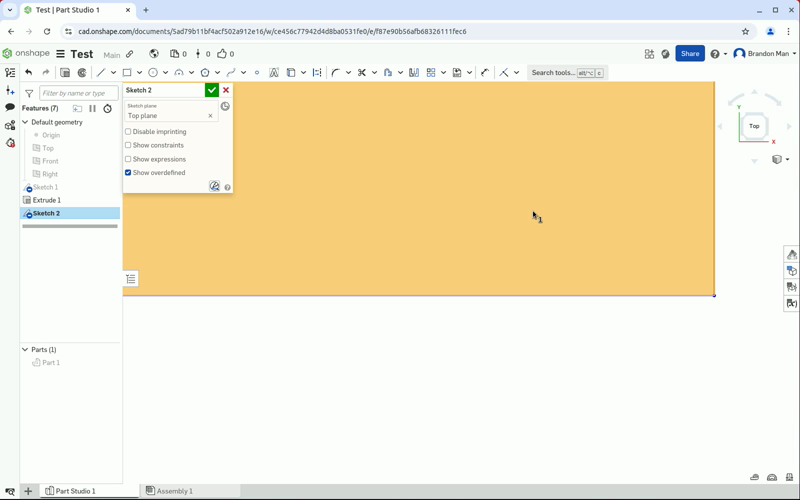
scroll(-6)
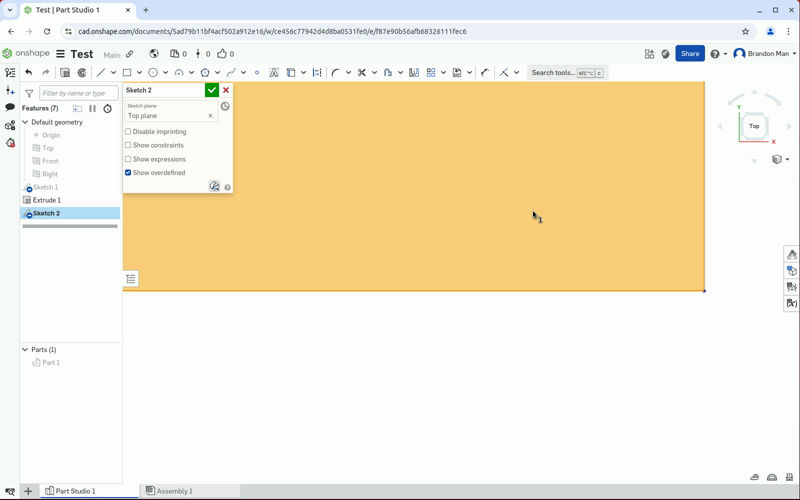
scroll(-6)
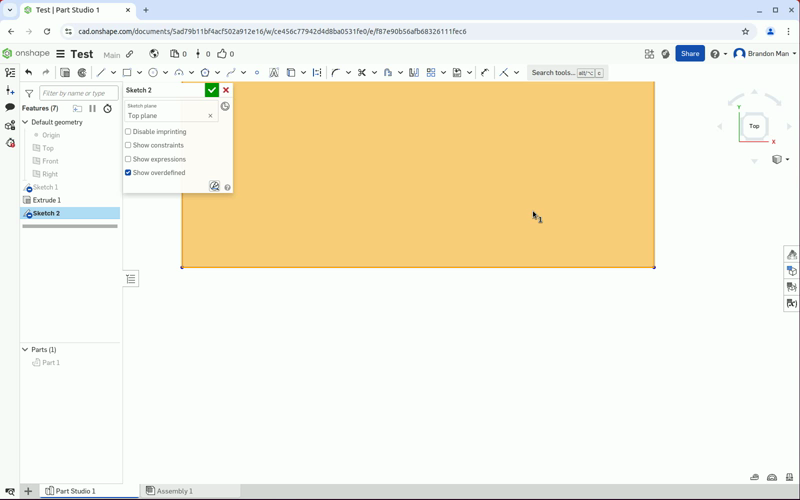
scroll(-6)
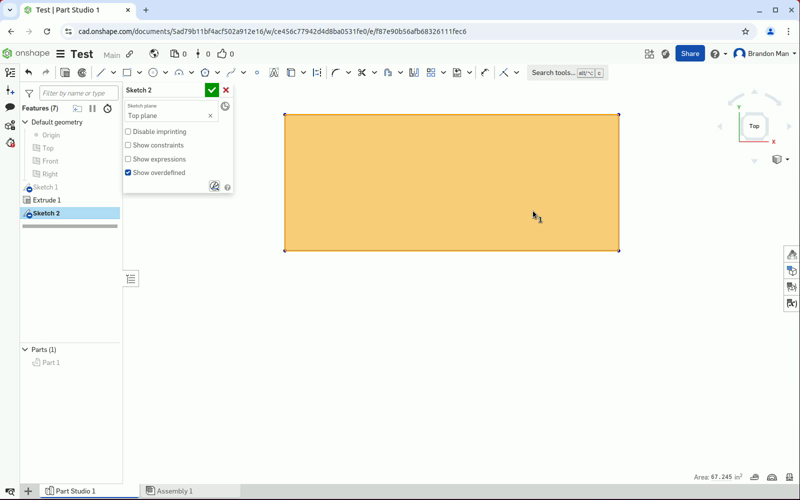
scroll(-6)
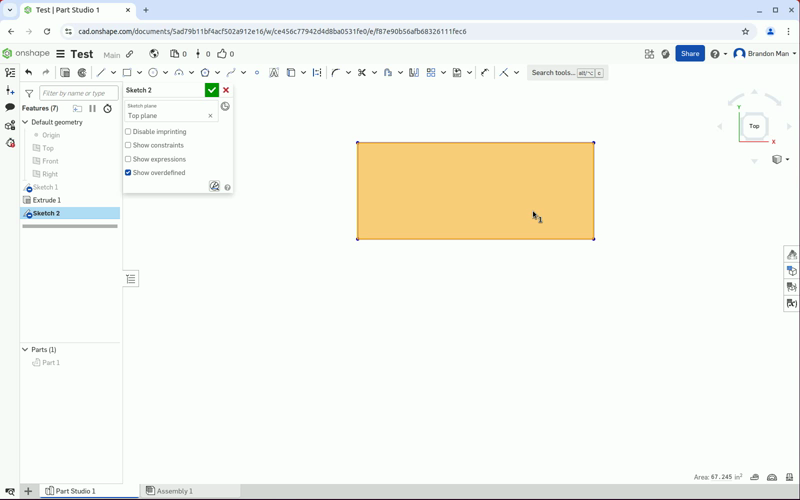
scroll(-6)
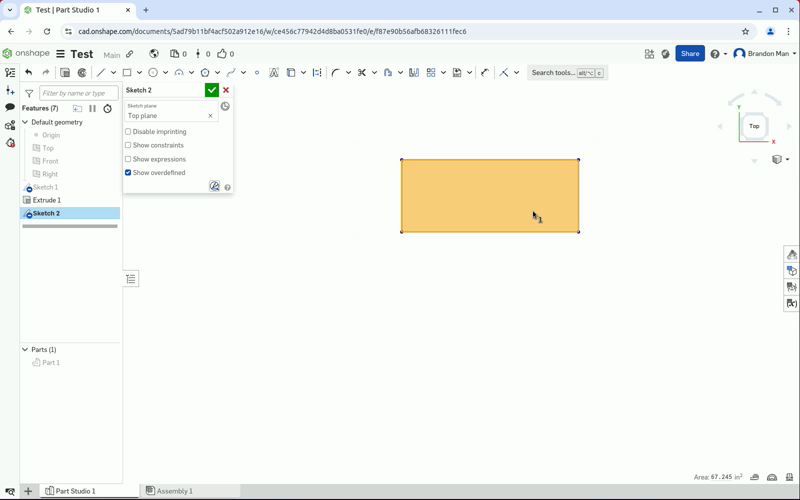
scroll(-6)
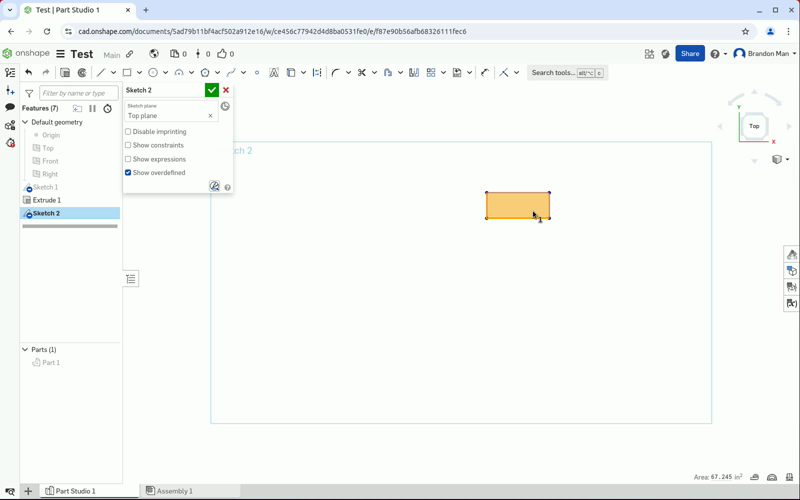
mouse_move(73, 352)
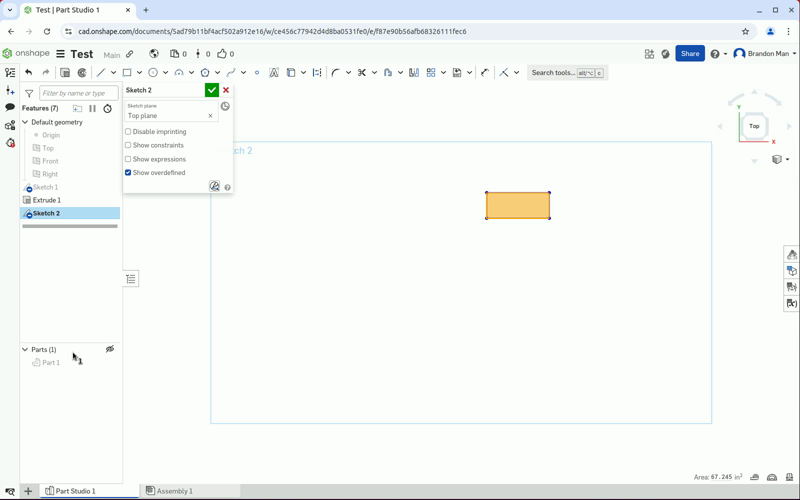
key(shift+y)
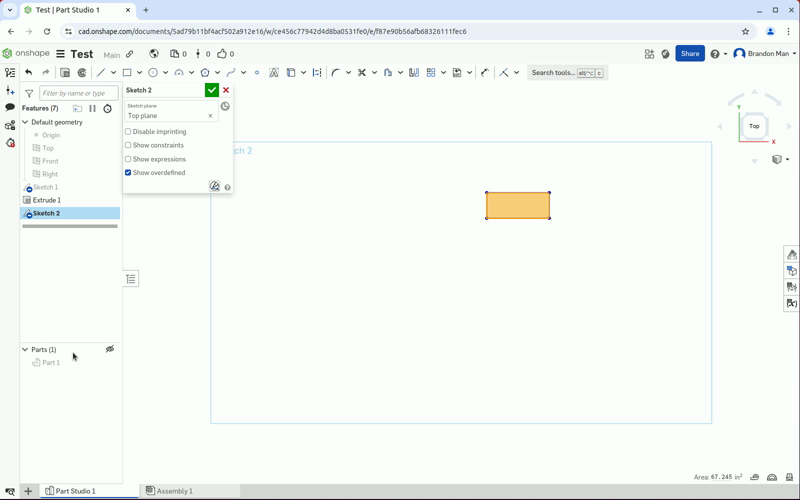
key(shift+e)
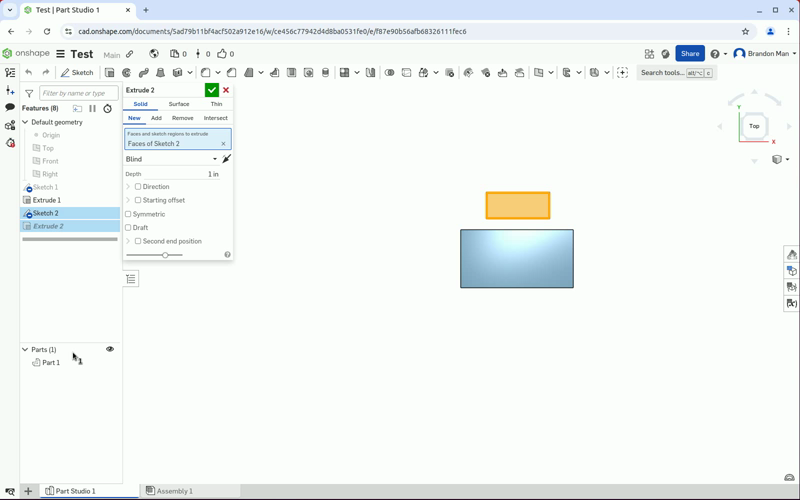
mouse_move(143, 106)
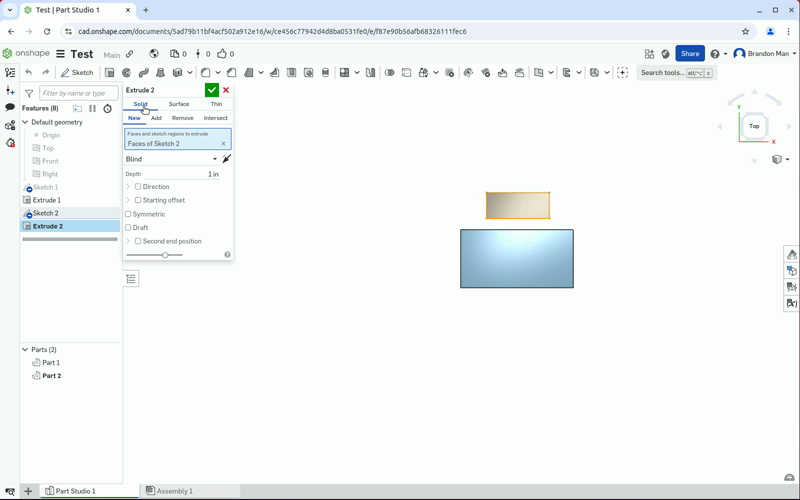
click(143, 106)
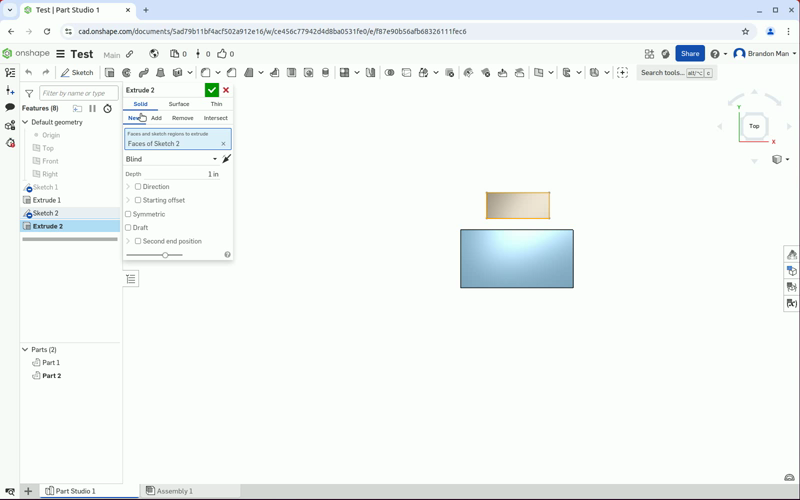
mouse_move(137, 120)
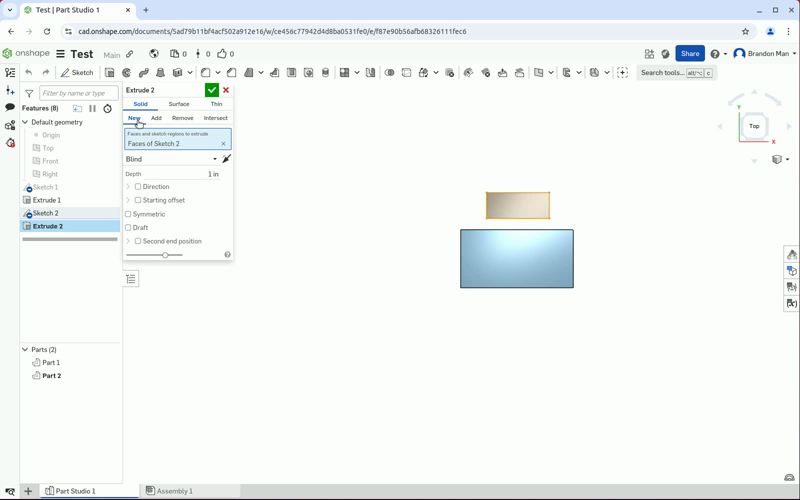
click(137, 120)
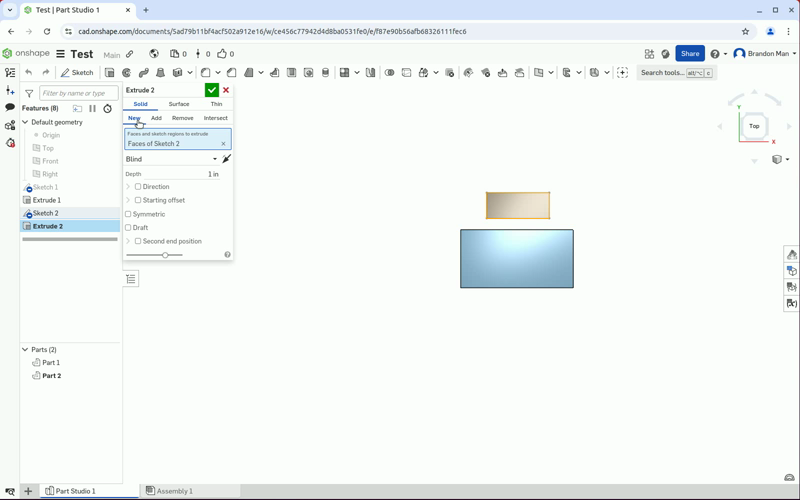
key(tab, 4)
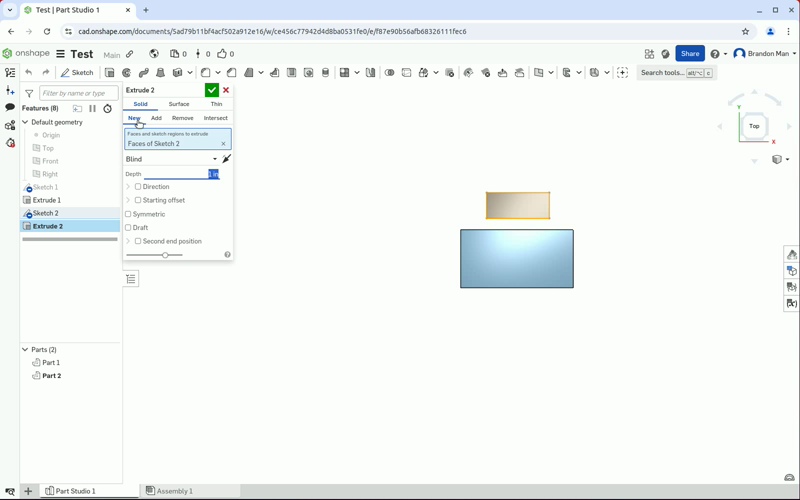
text(0.481)
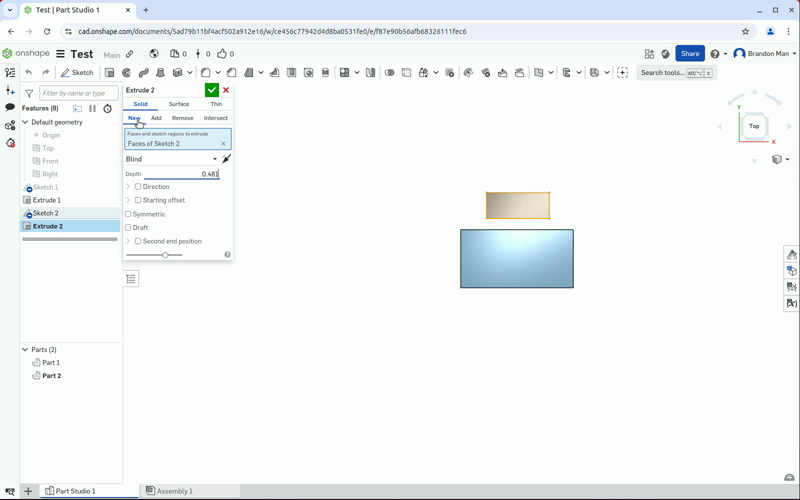
key(enter)
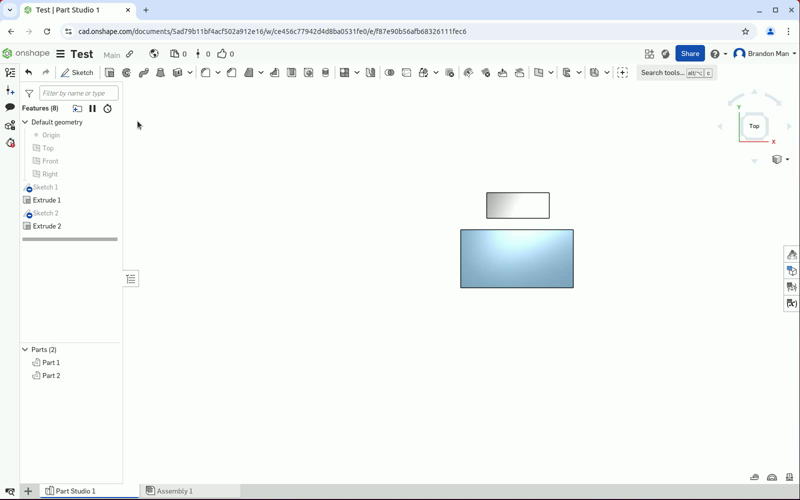
key(shift+h)
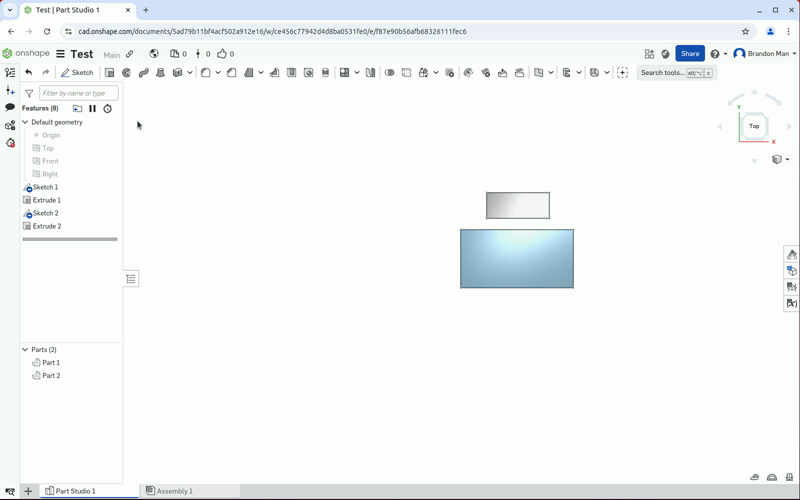
key(shift+h)
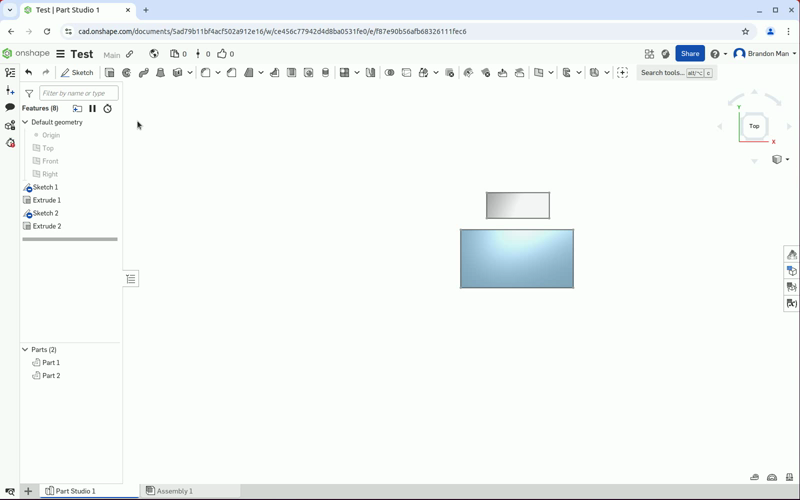
key(shift+7)
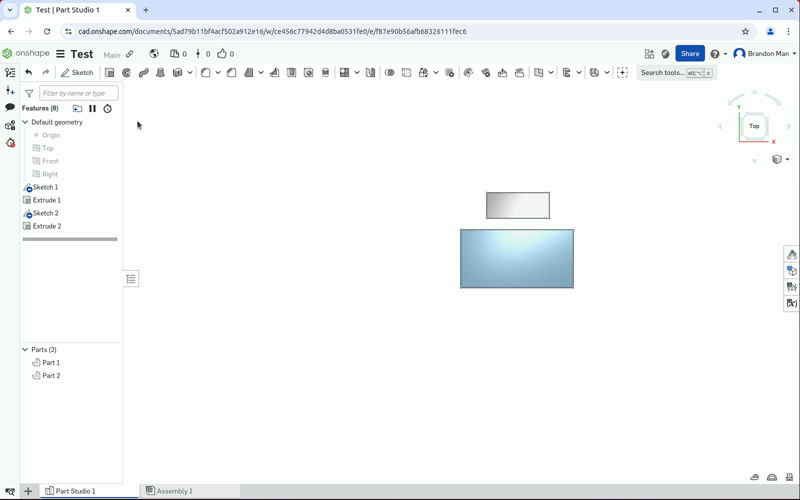
key(up, 3)
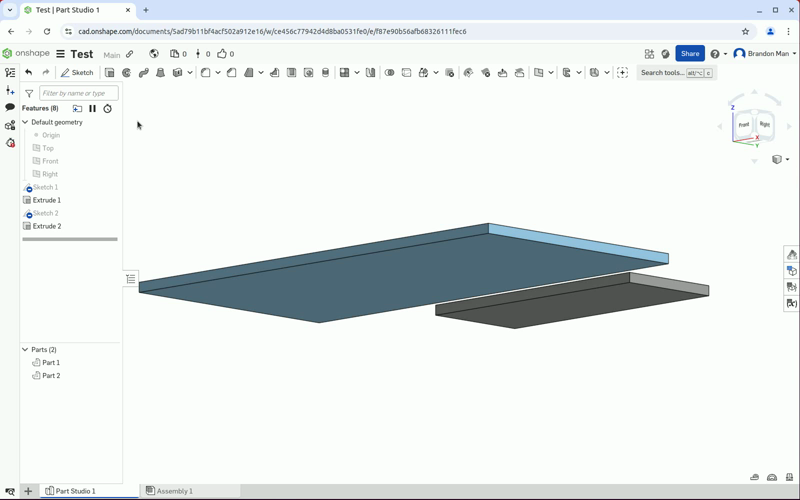
key(left, 3)
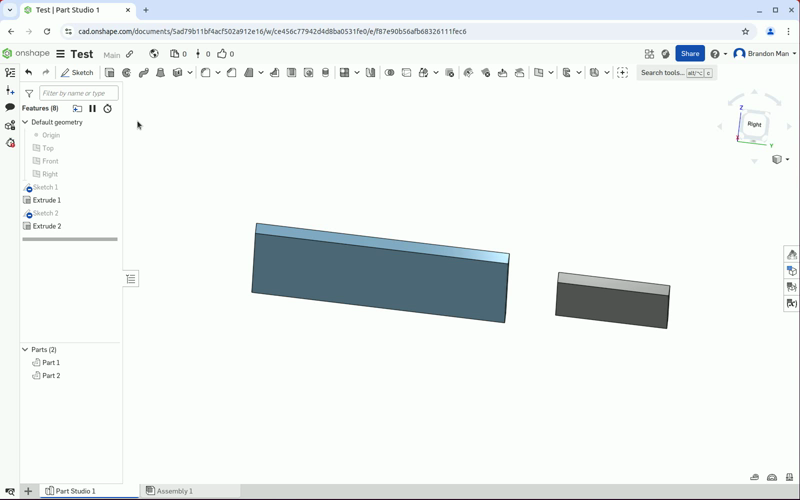
key(right, 3)
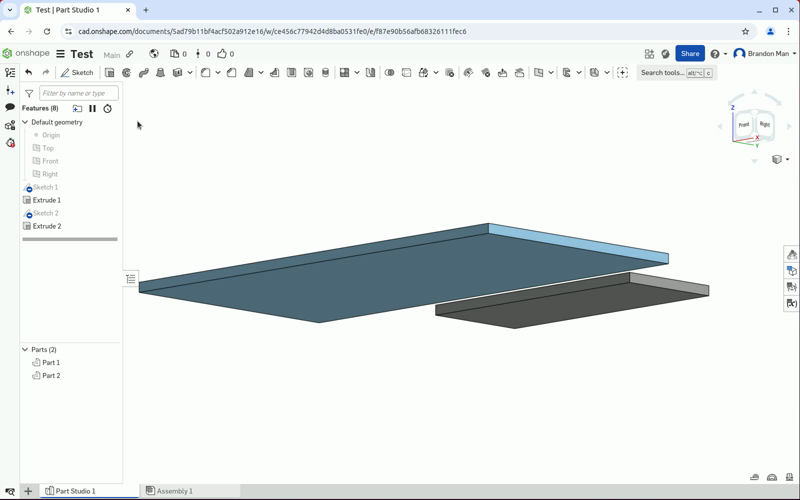
key(down, 3)
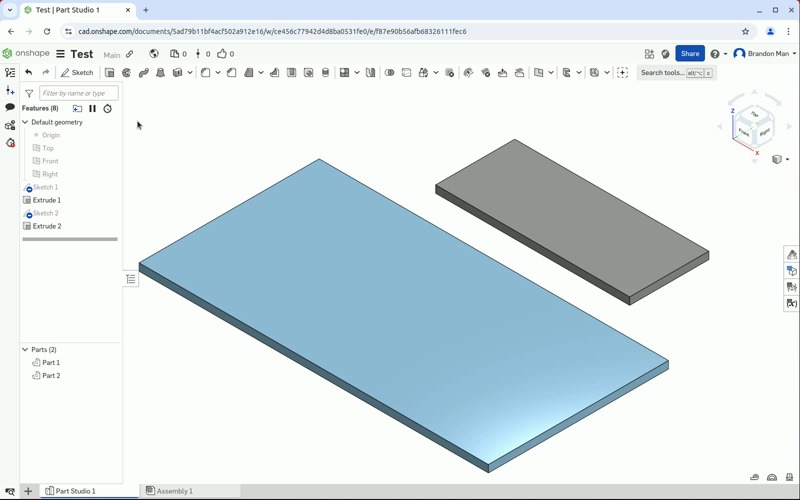
mouse_move(73, 189)
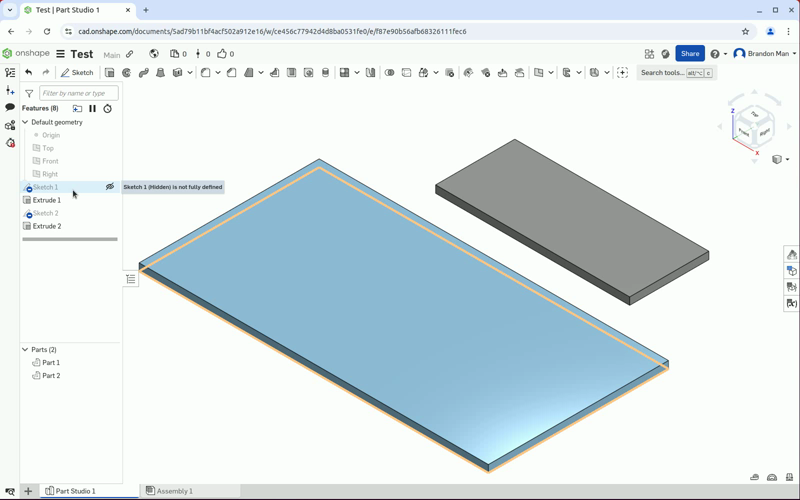
click(73, 189)